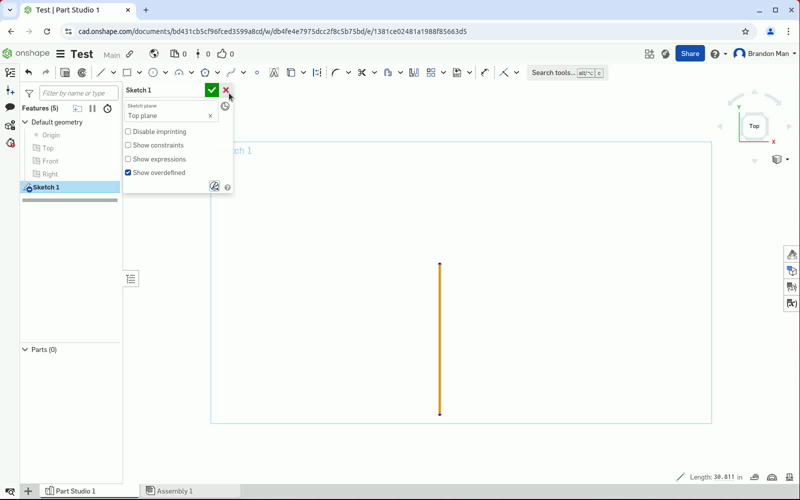
key(shift+h)
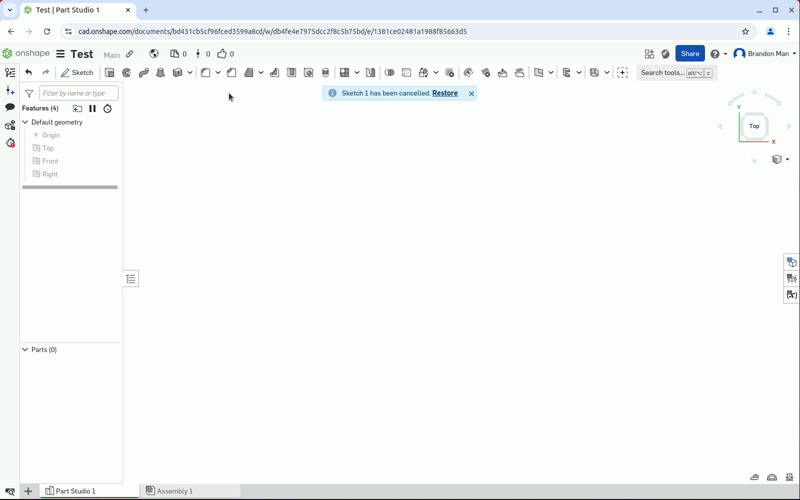
mouse_move(73, 352)
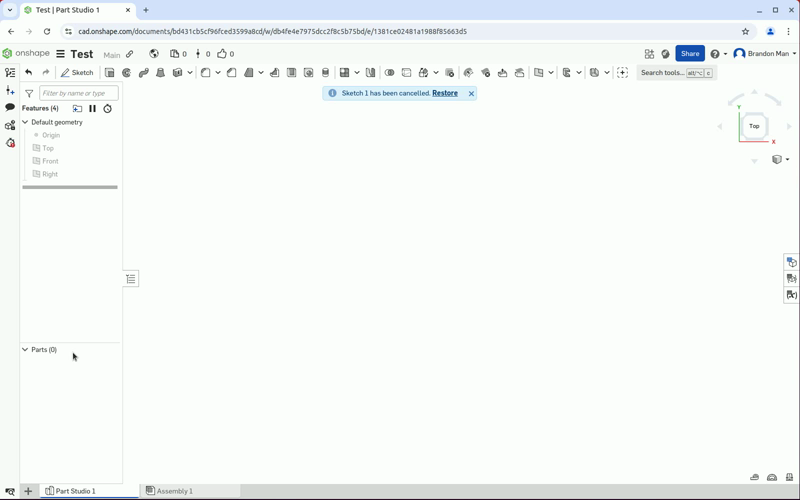
key(y)
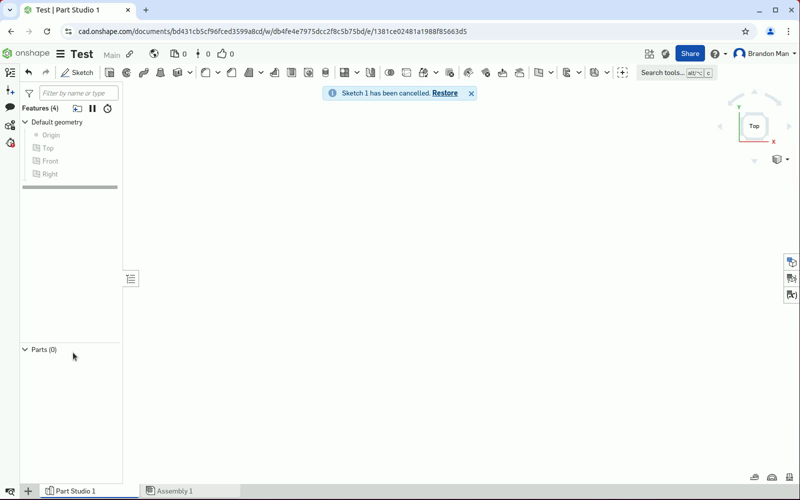
key(shift+p)
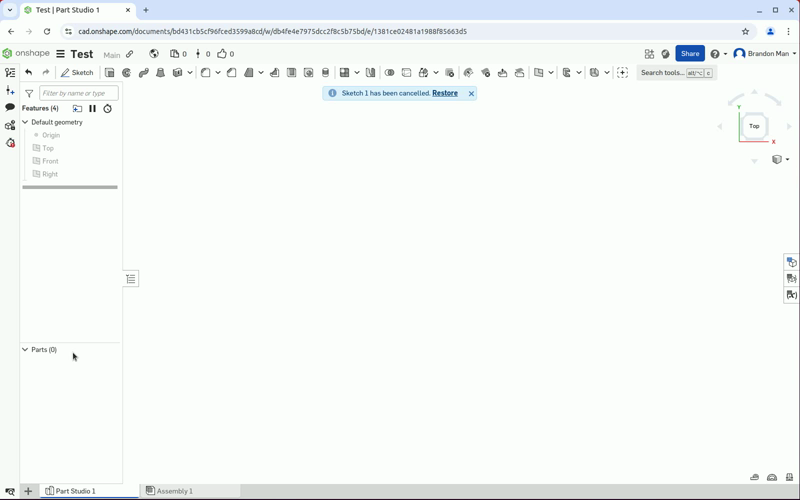
key(space)
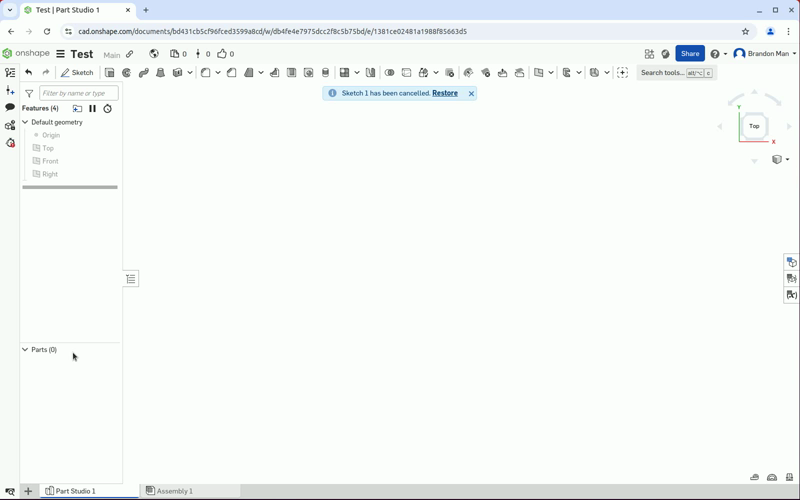
key_down(shift)
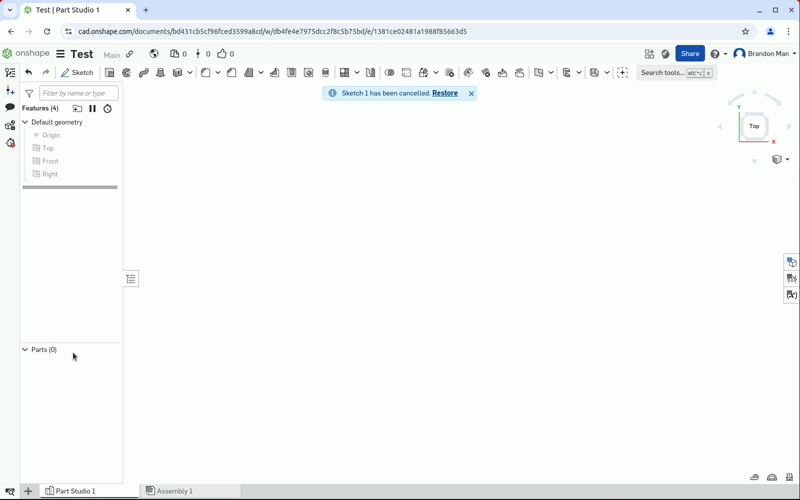
key(up)
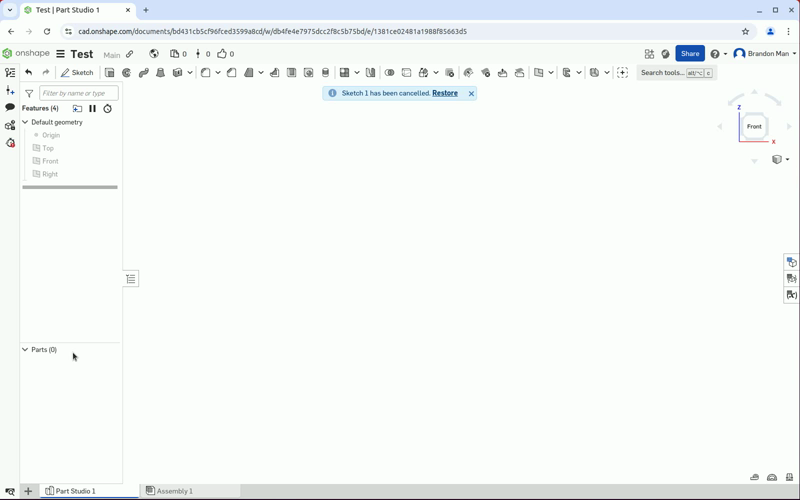
key_up(shift)
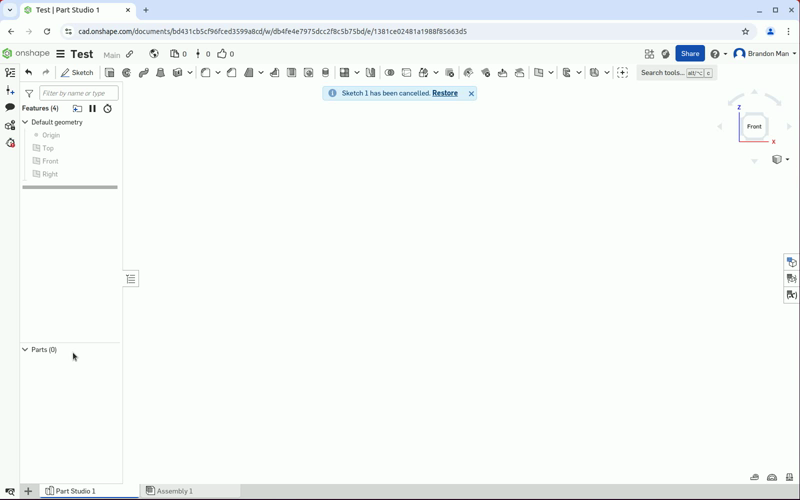
mouse_move(73, 352)
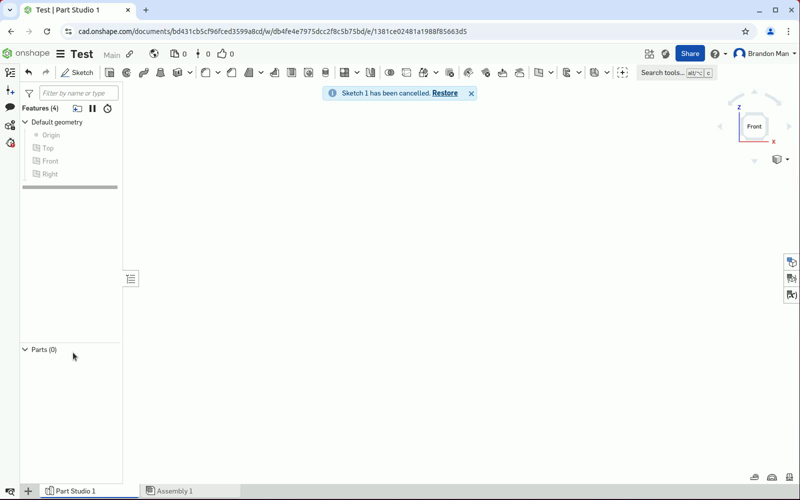
key(shift+y)
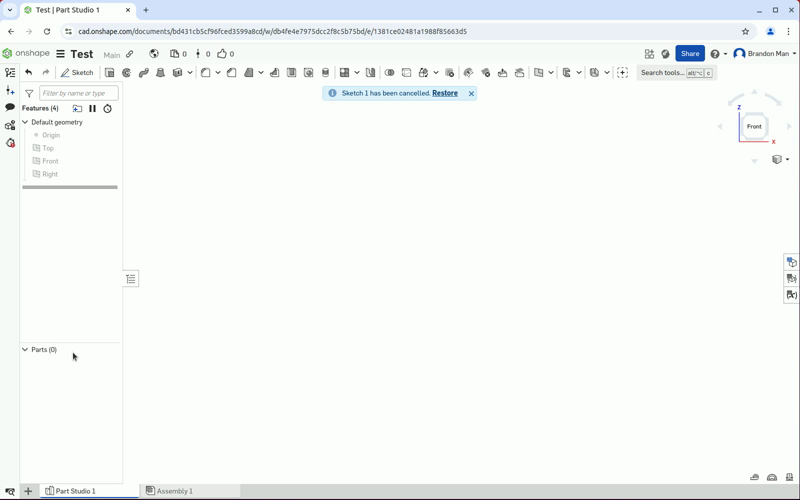
key(shift+s)
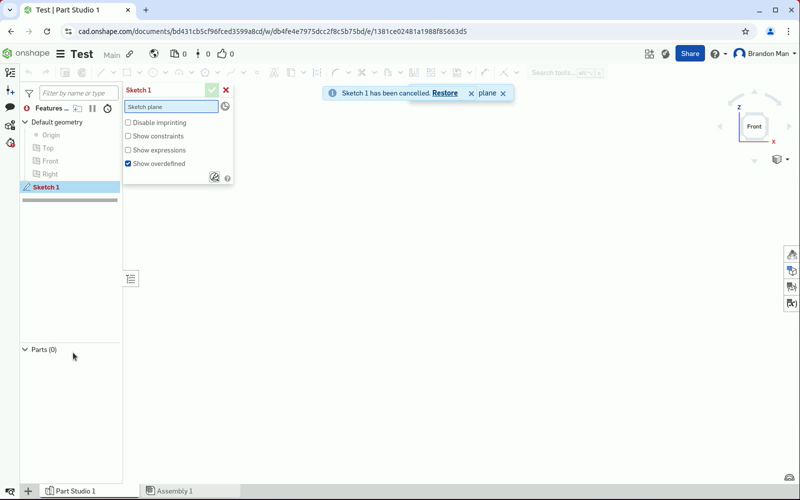
mouse_move(73, 163)
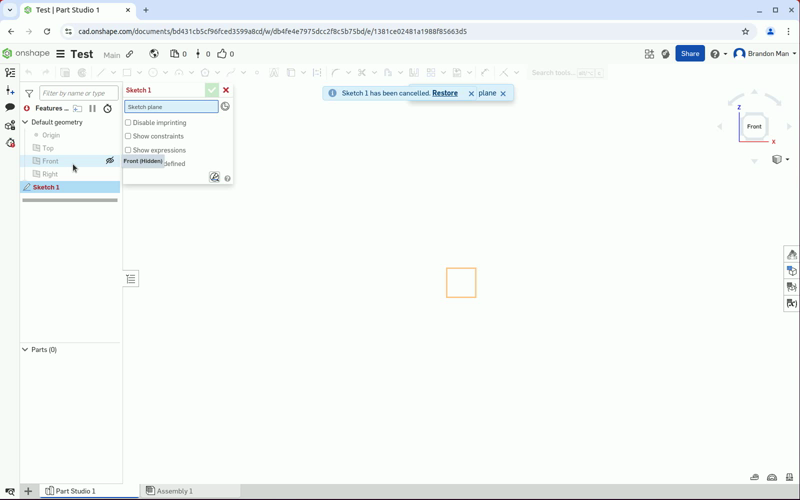
click(73, 163)
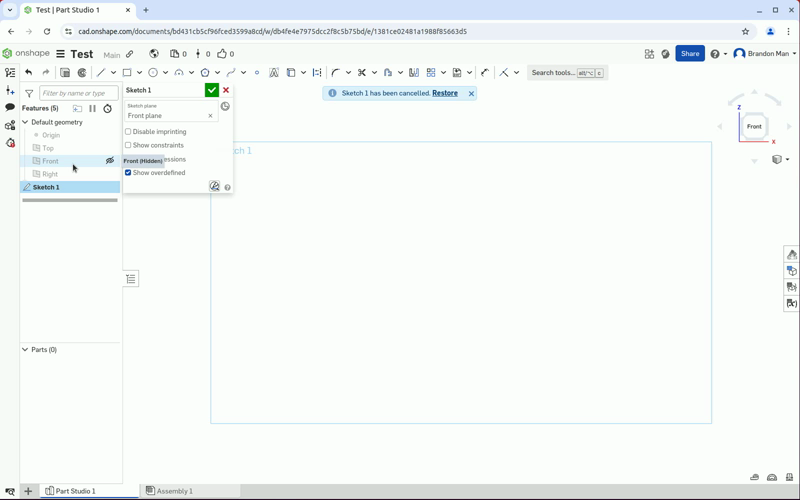
mouse_move(73, 352)
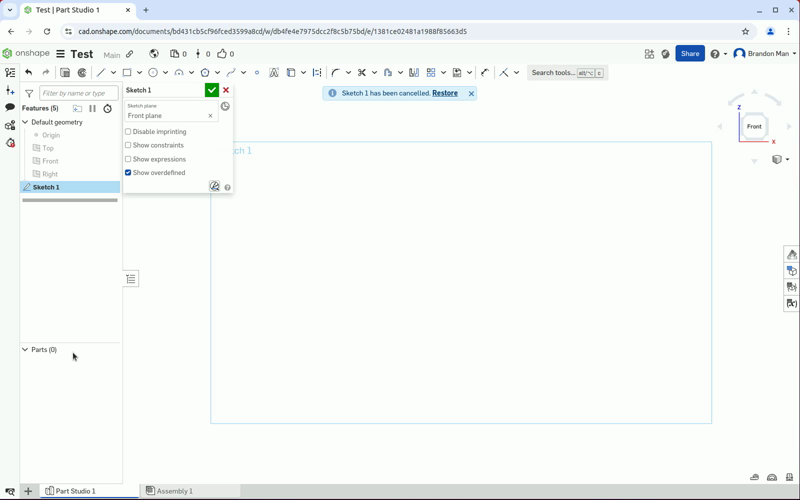
key(y)
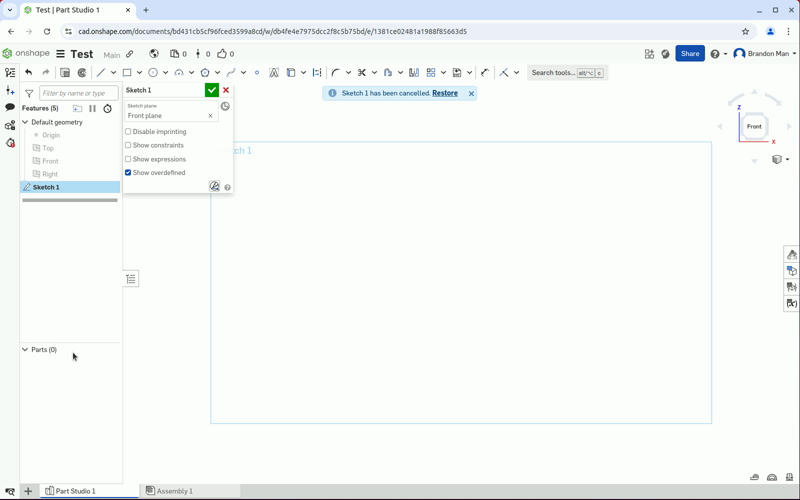
key(l)
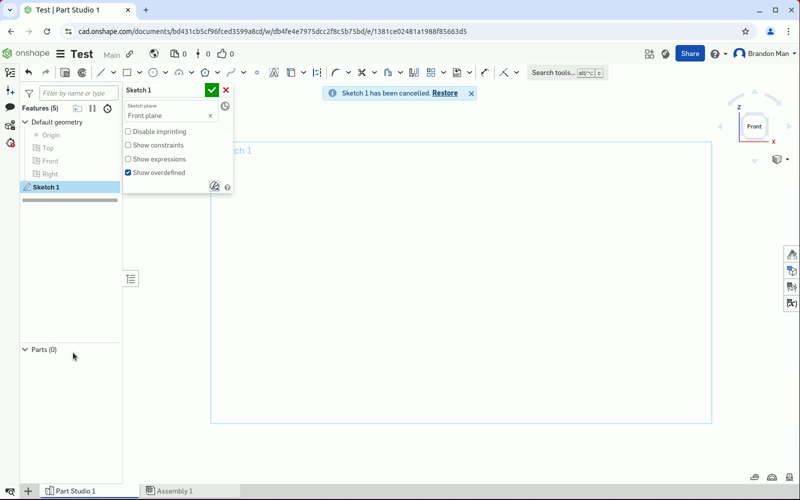
key_down(shift)
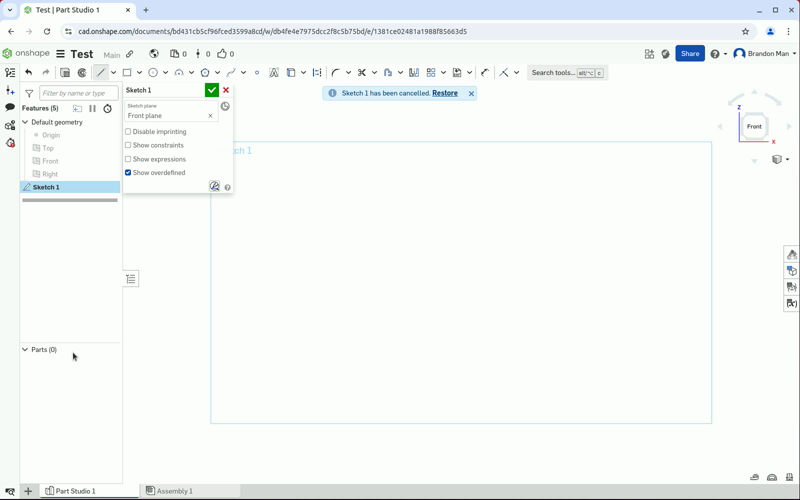
mouse_move(380, 290)
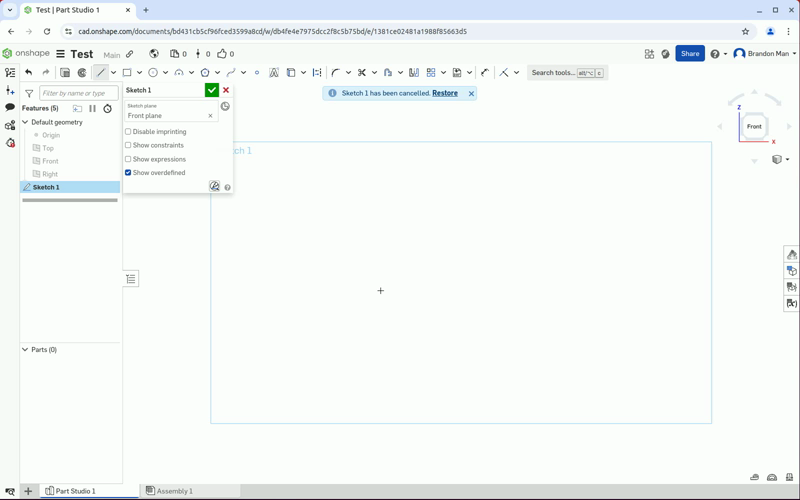
click(380, 290)
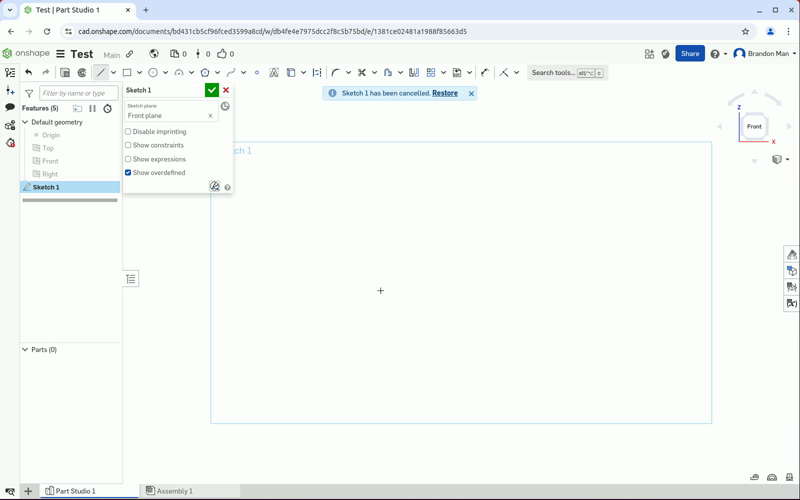
key_up(shift)
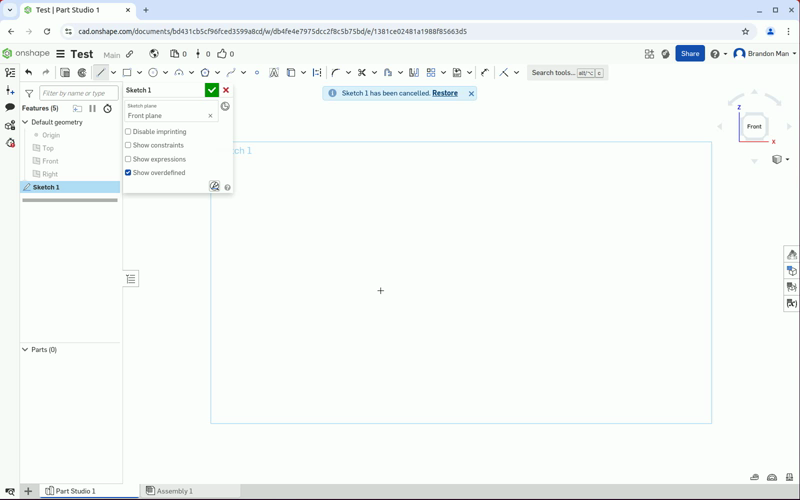
key_down(shift)
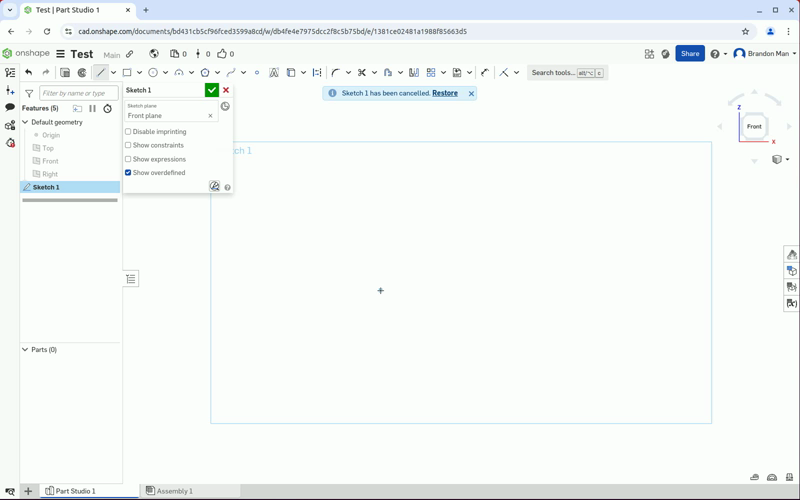
mouse_move(540, 290)
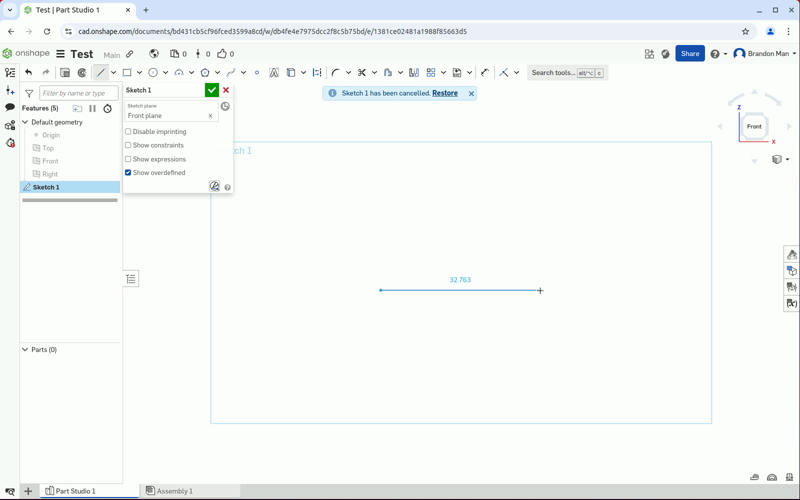
click(540, 290)
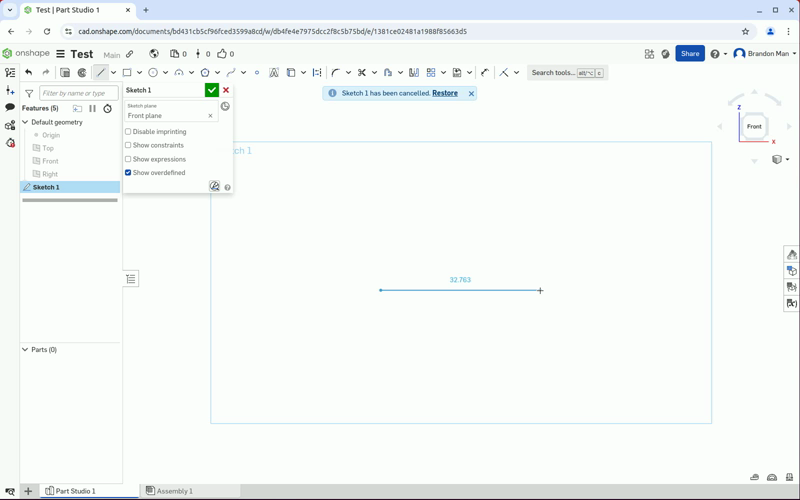
key_up(shift)
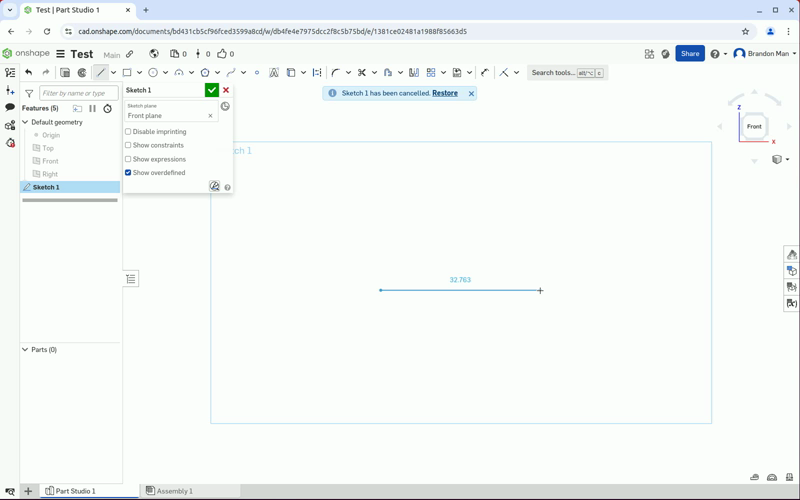
key_down(shift)
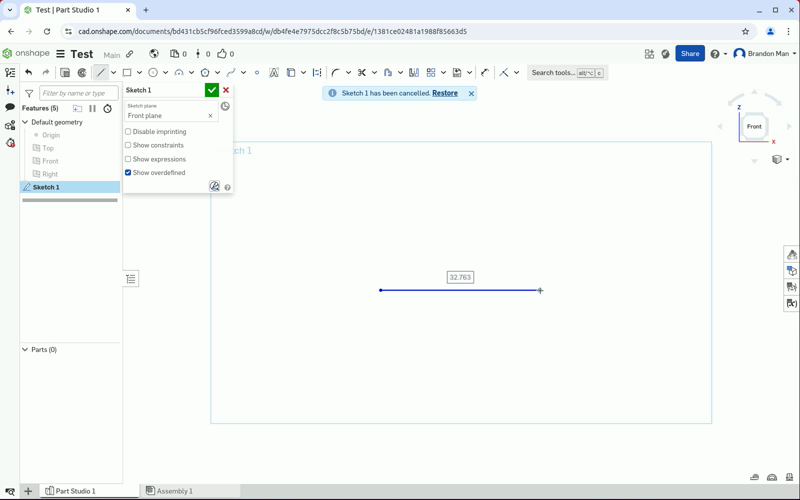
mouse_move(570, 290)
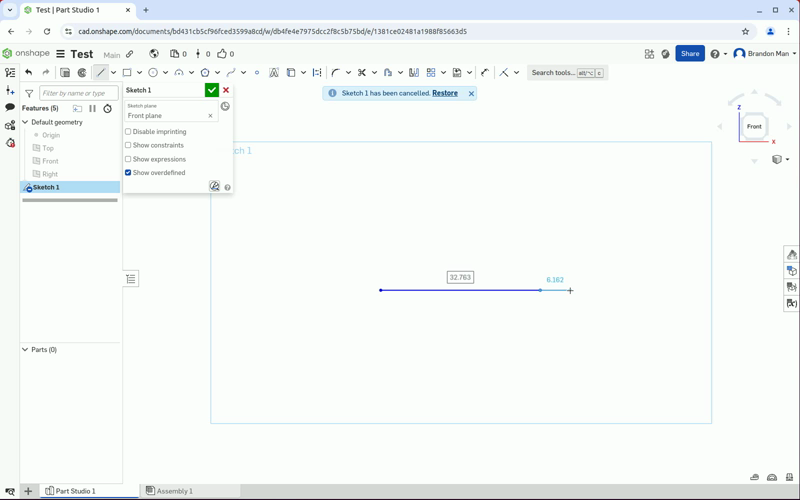
mouse_move(540, 276)
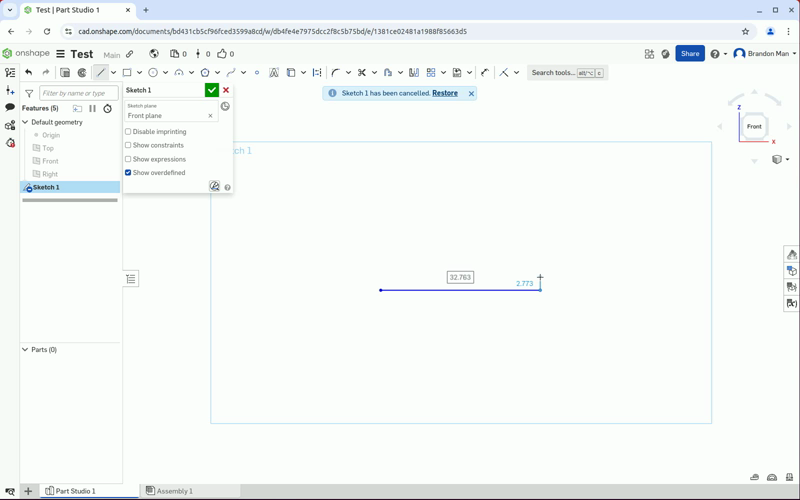
click(540, 276)
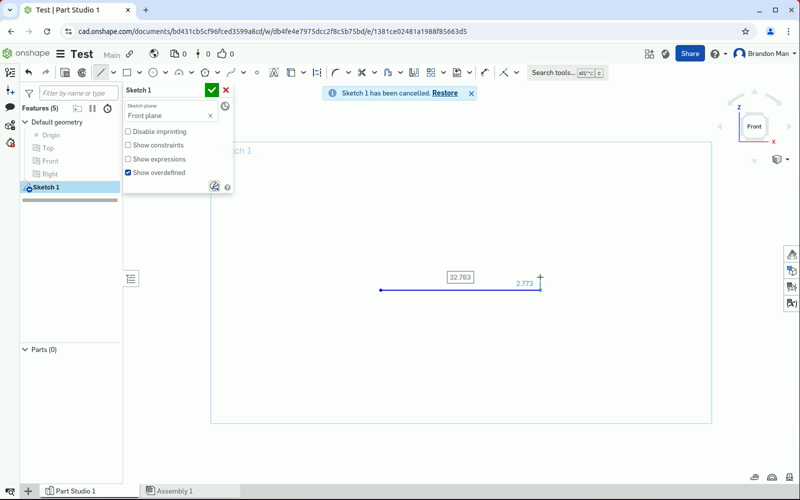
key_up(shift)
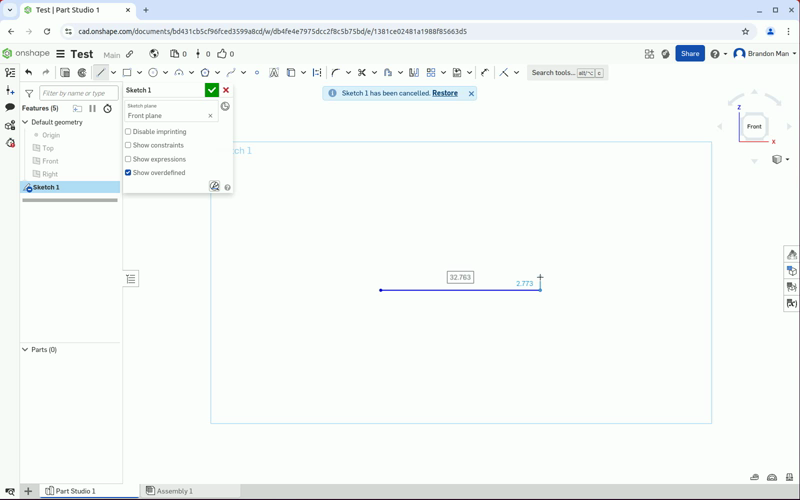
key_down(shift)
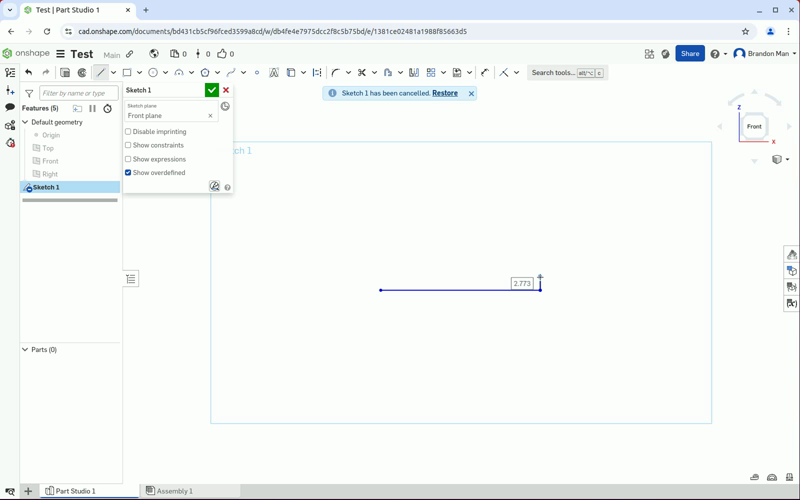
mouse_move(409, 276)
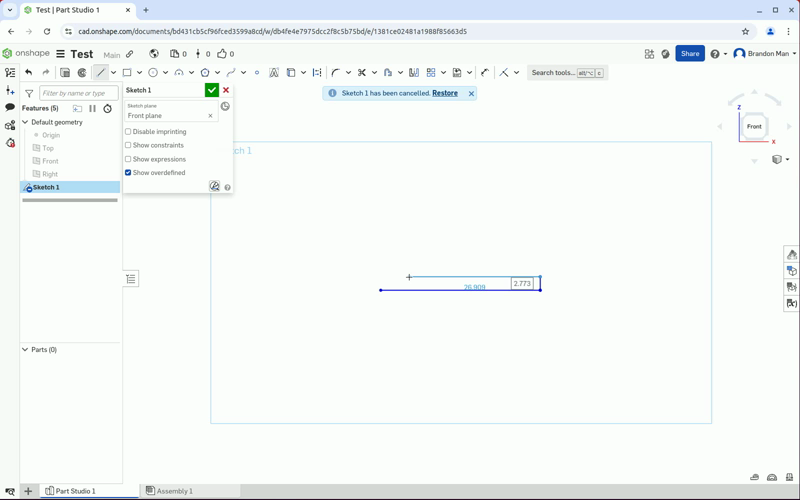
click(409, 276)
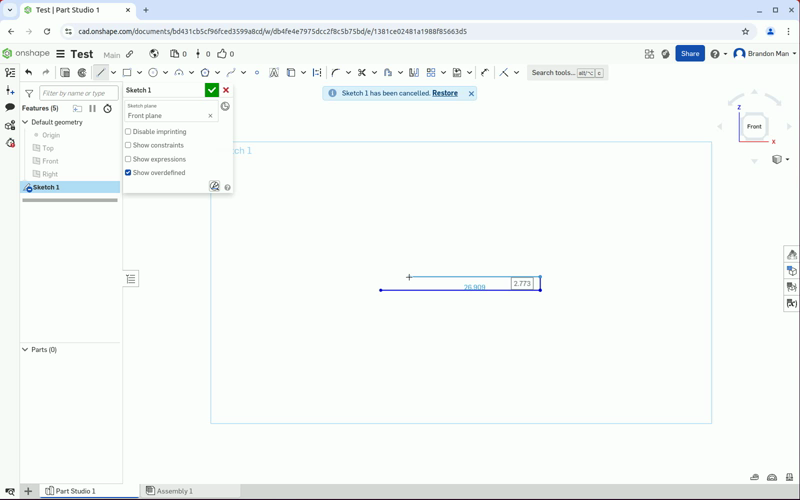
key_up(shift)
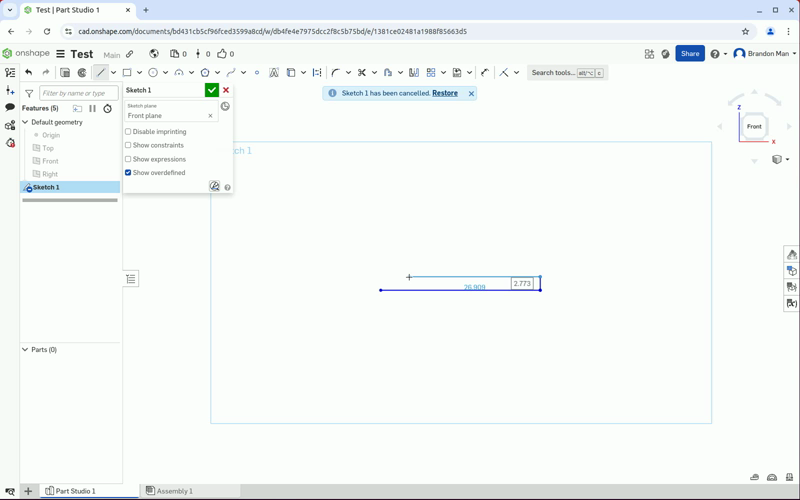
key_down(shift)
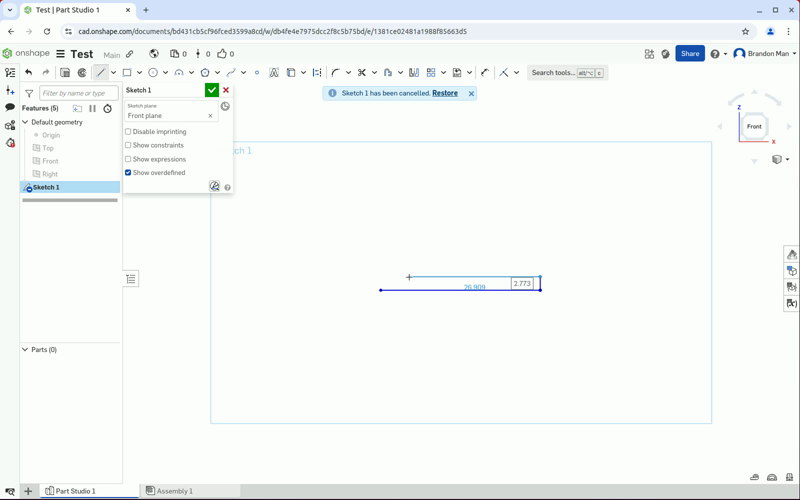
mouse_move(439, 276)
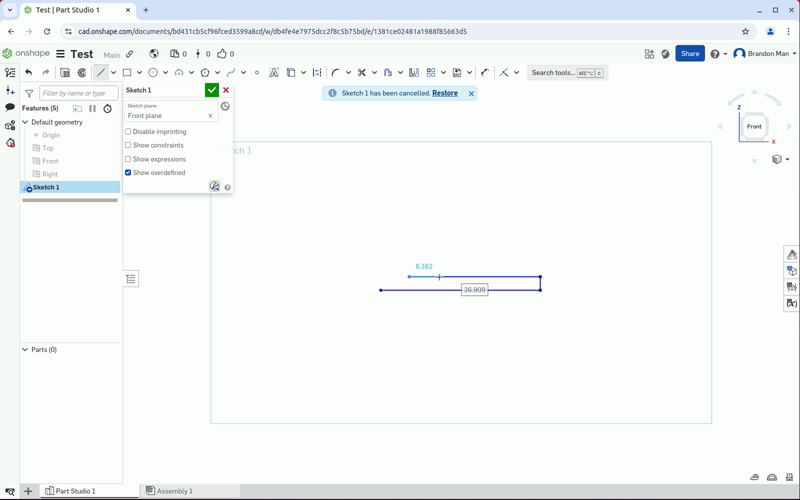
mouse_move(401, 276)
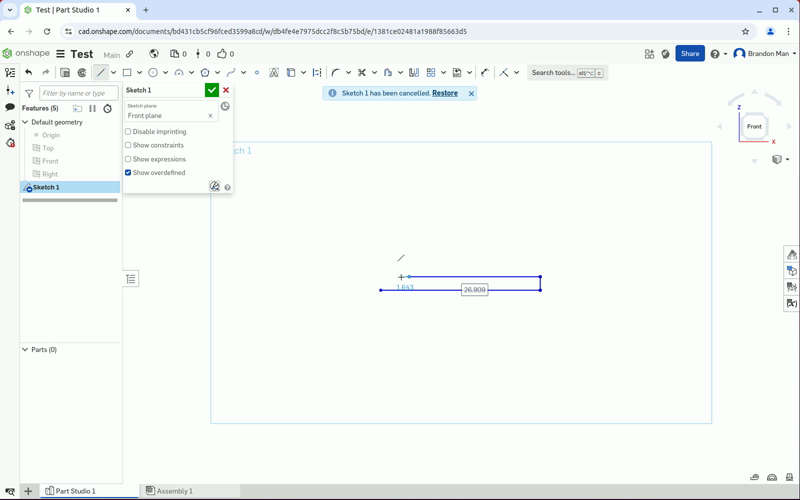
click(401, 276)
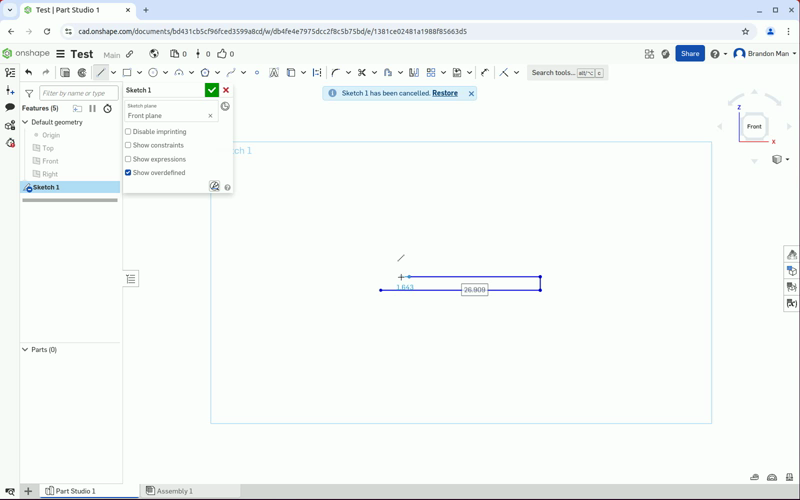
key_up(shift)
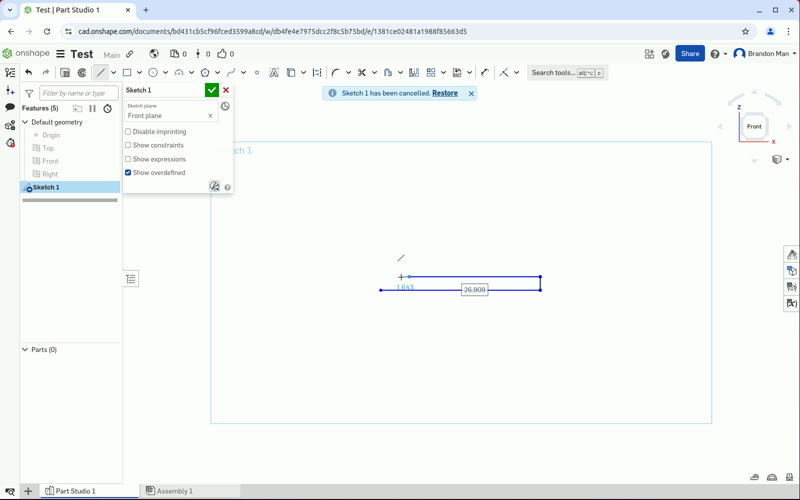
key_down(shift)
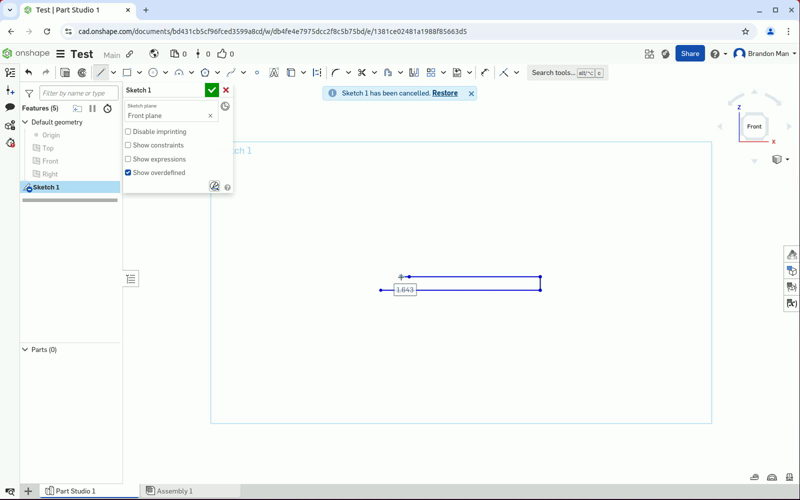
mouse_move(431, 276)
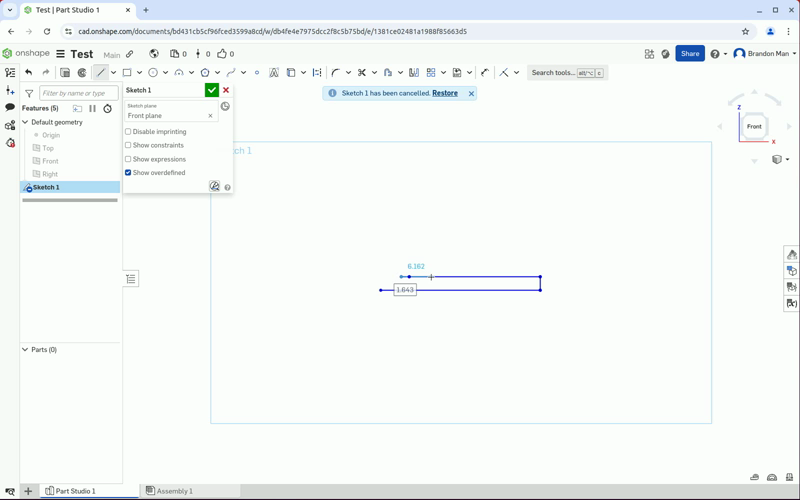
mouse_move(380, 276)
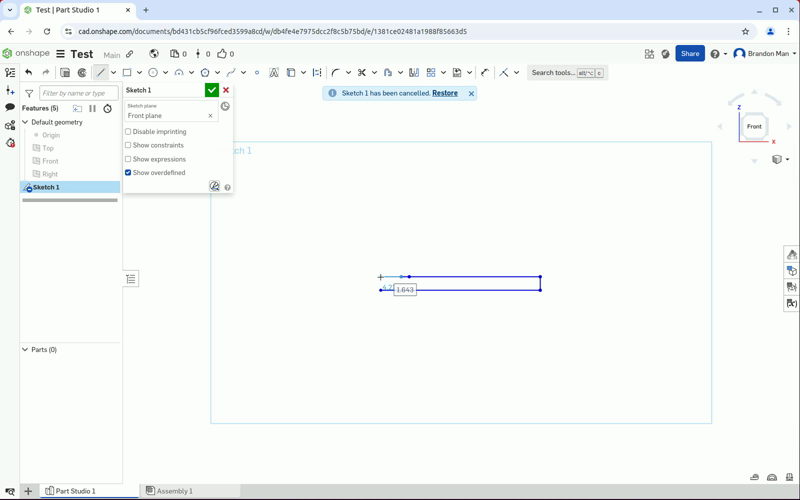
click(380, 276)
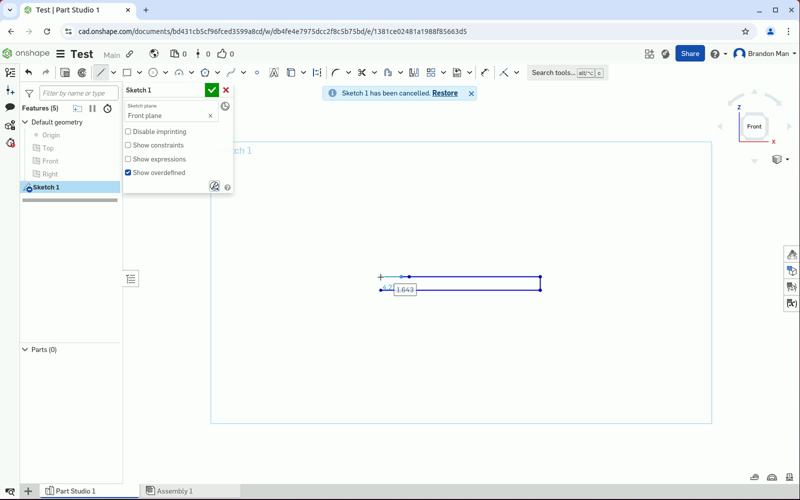
key_up(shift)
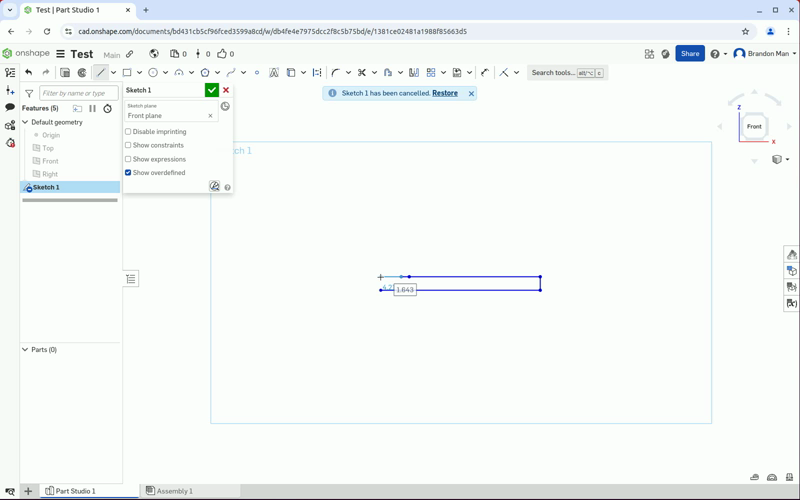
mouse_move(410, 276)
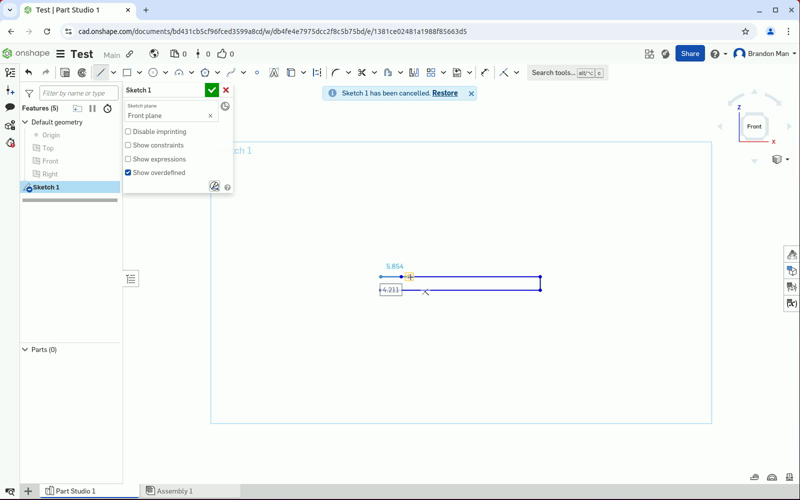
key_down(shift)
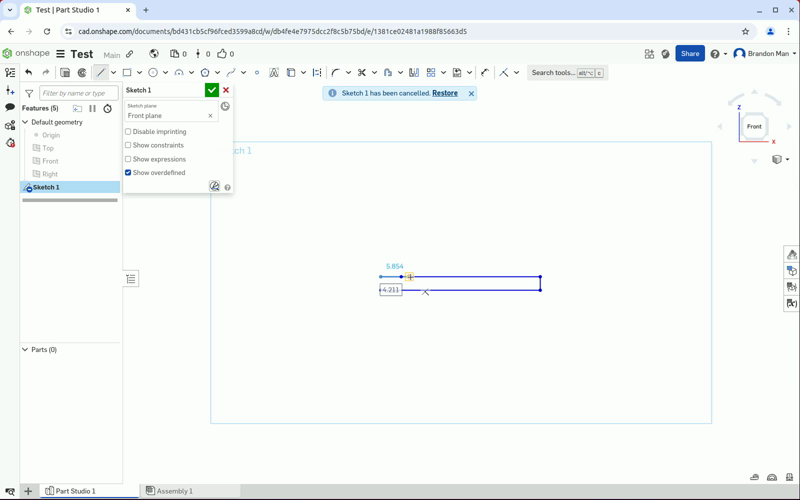
mouse_move(380, 290)
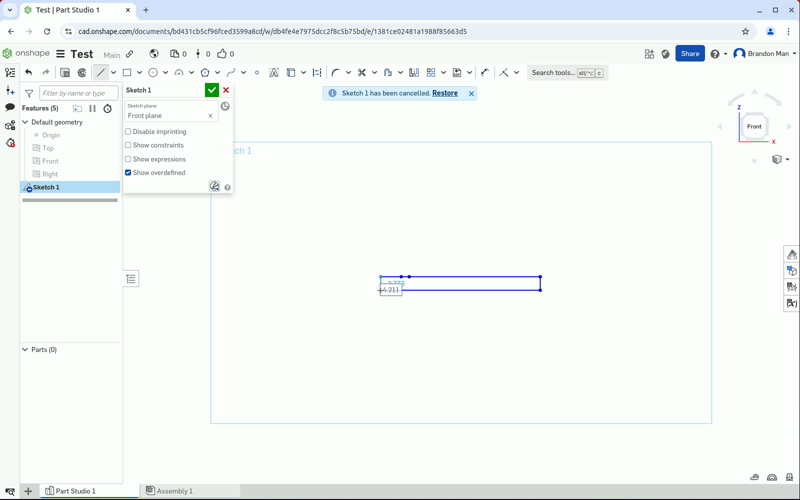
key_up(shift)
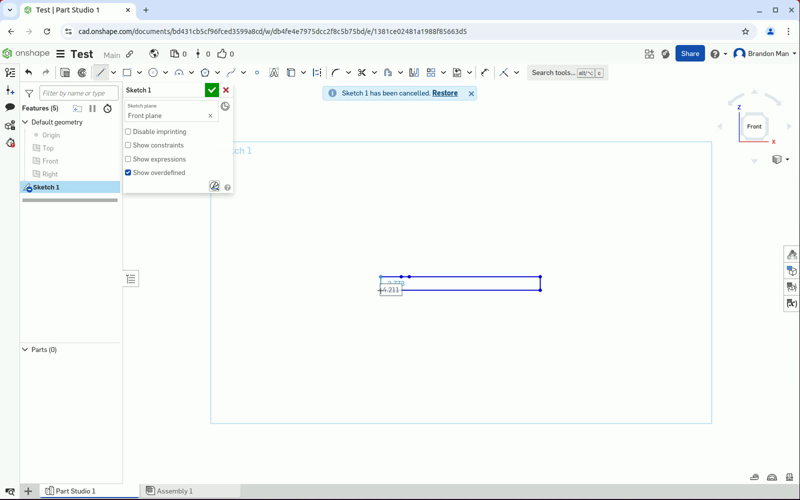
click(380, 290)
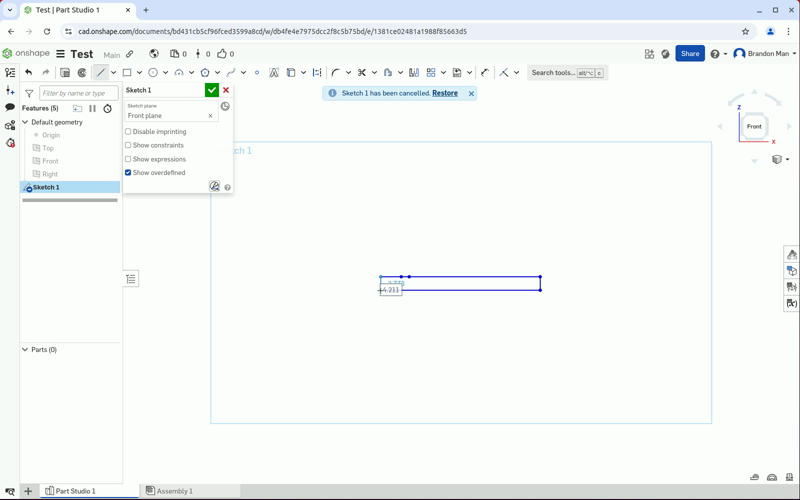
key(esc)
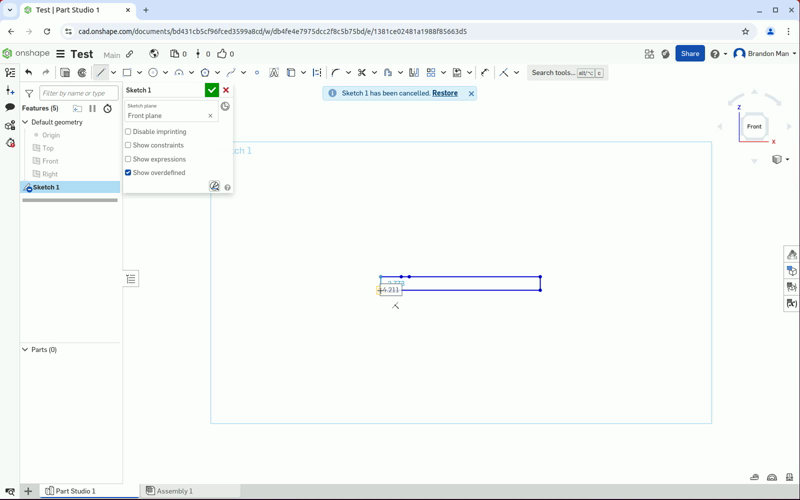
mouse_move(391, 279)
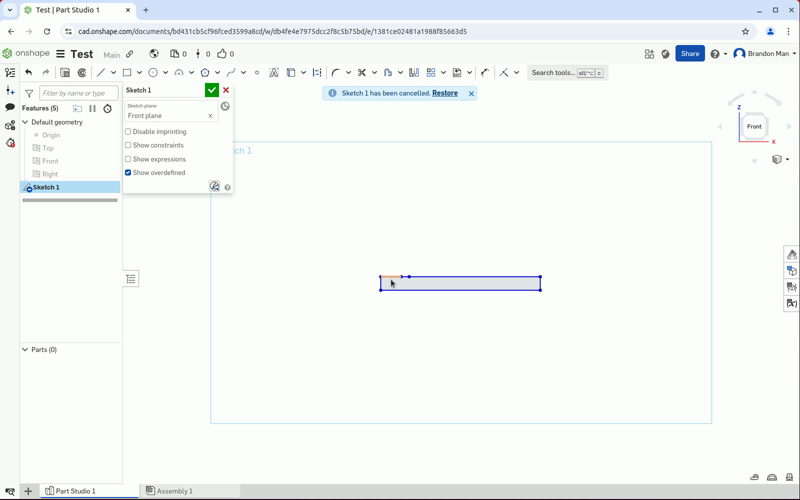
click(391, 279)
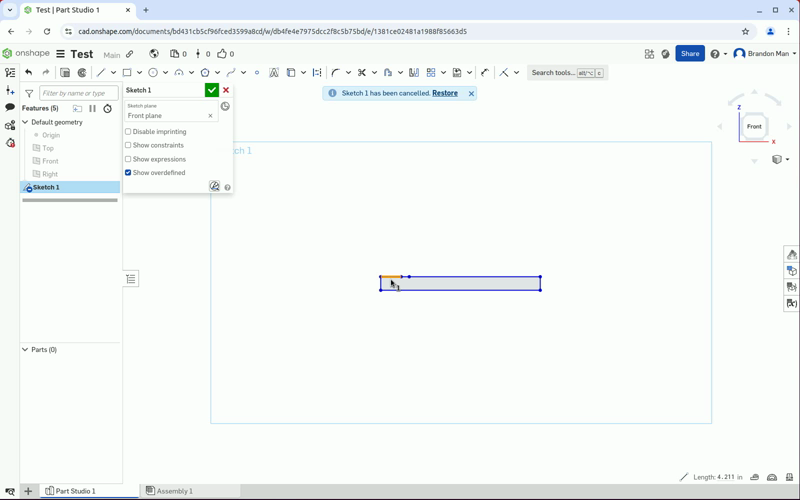
mouse_move(73, 352)
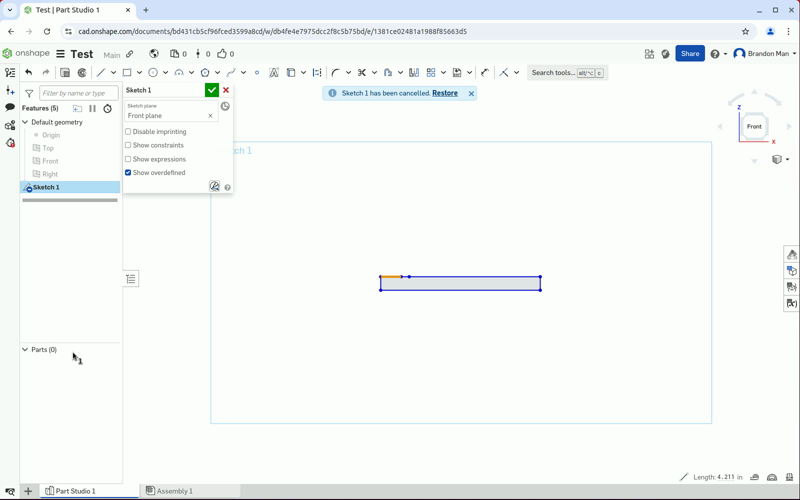
key(shift+y)
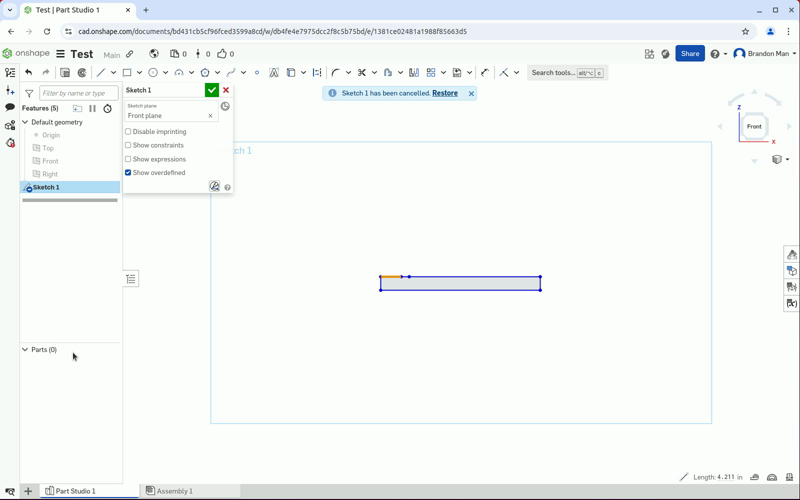
key(shift+e)
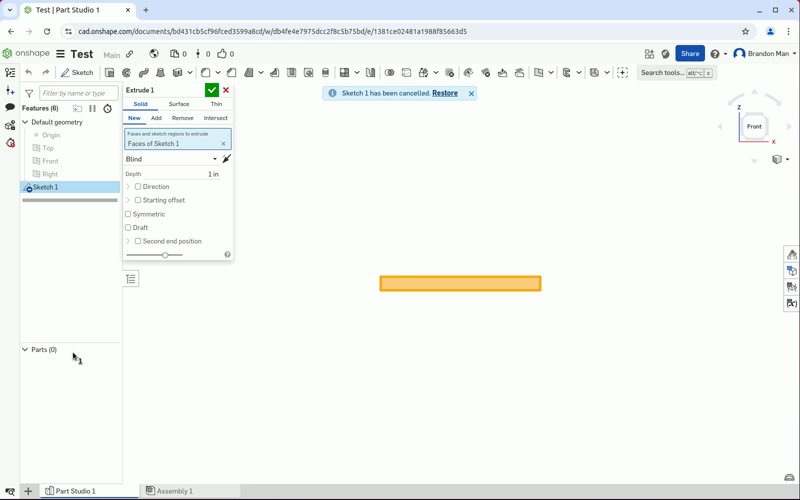
mouse_move(143, 106)
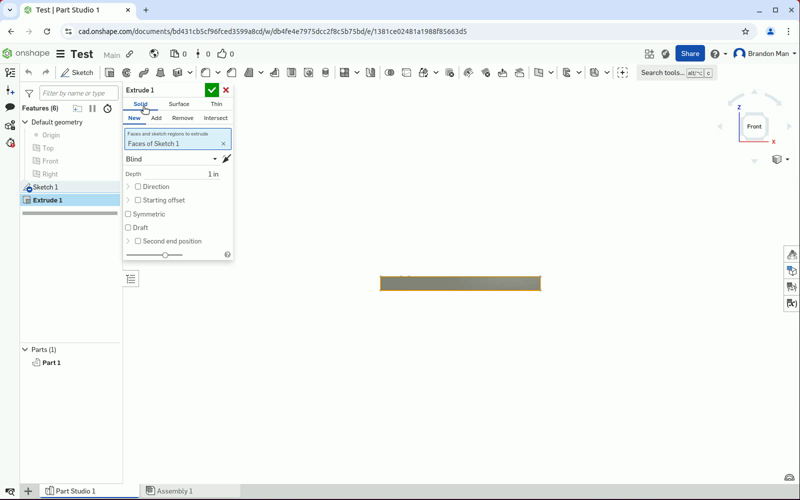
click(143, 106)
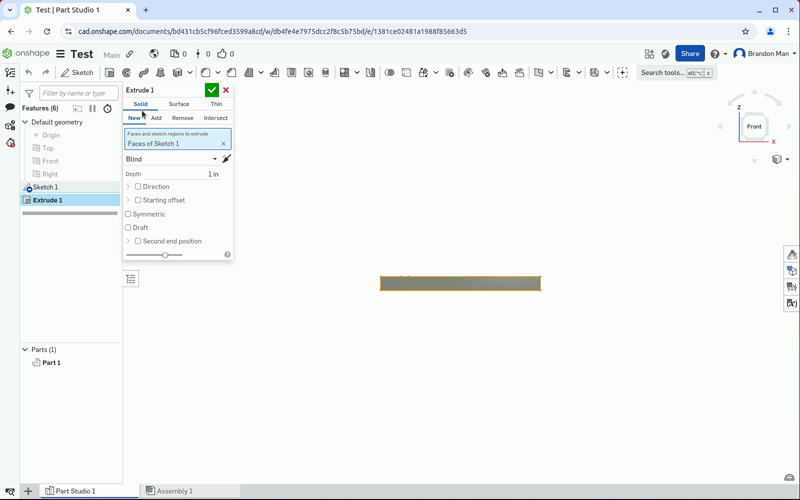
mouse_move(137, 120)
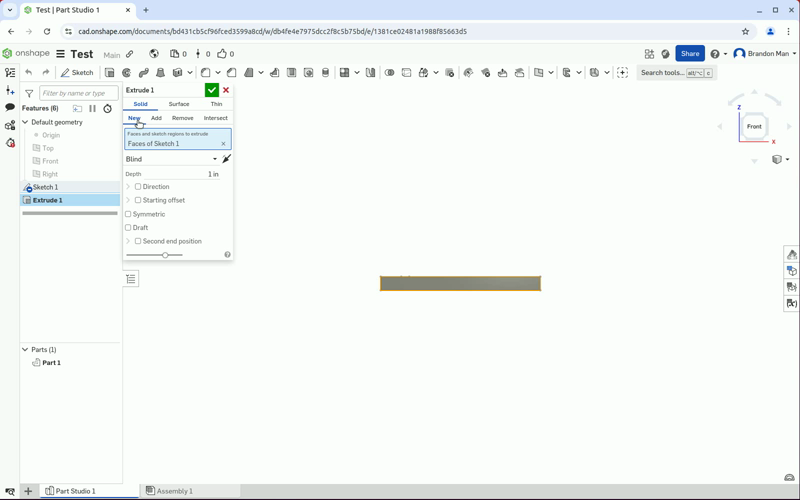
click(137, 120)
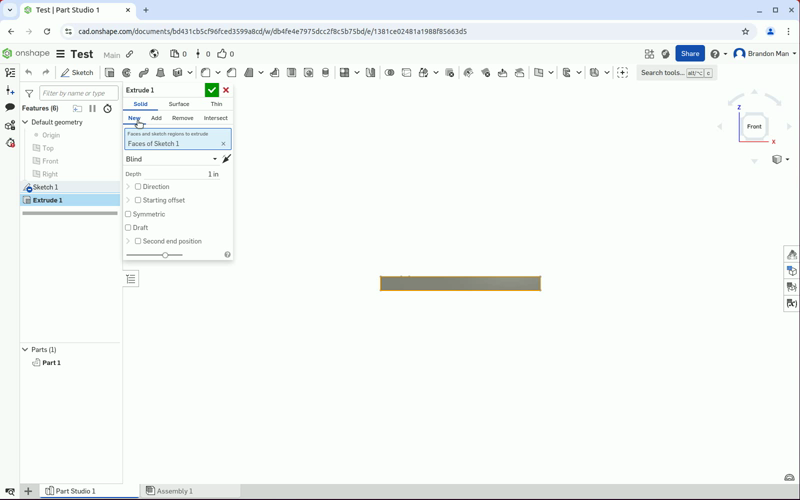
key(tab, 4)
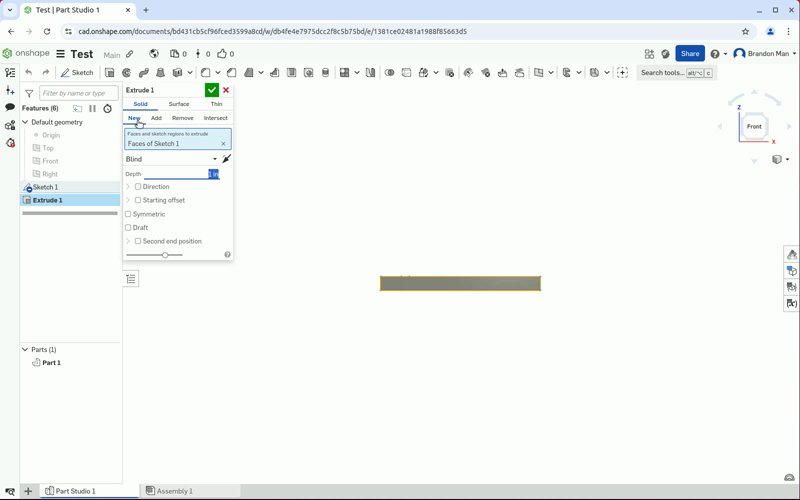
text(5.296)
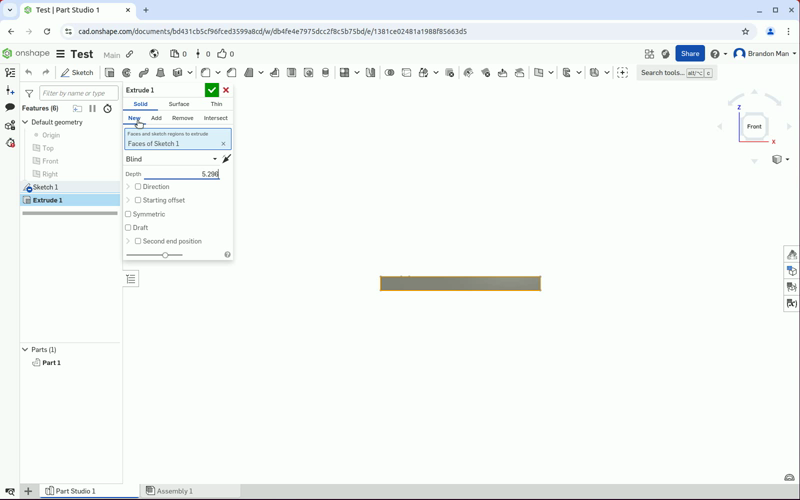
key(tab, 3)
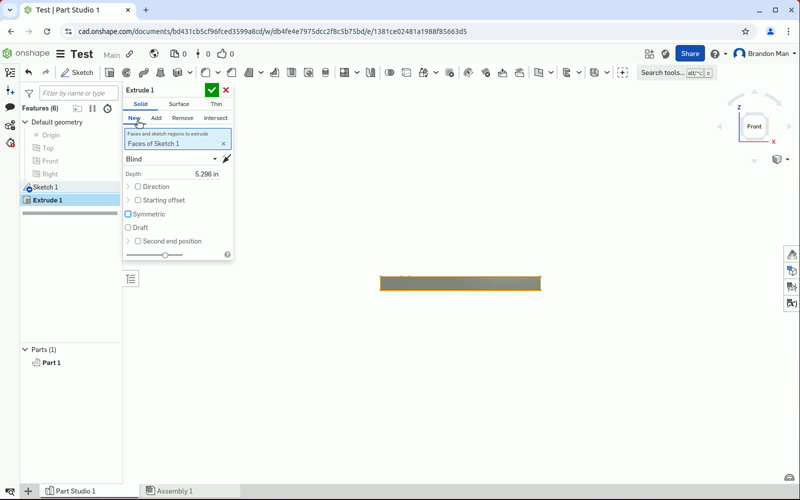
key(space)
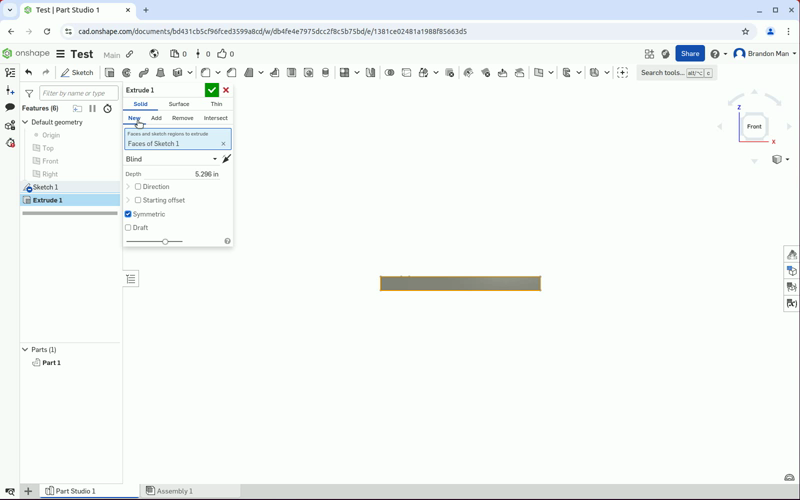
key(enter)
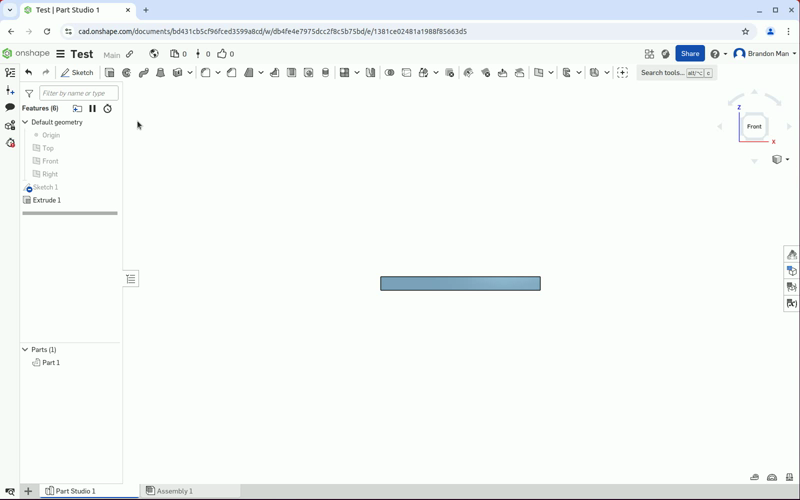
key(shift+h)
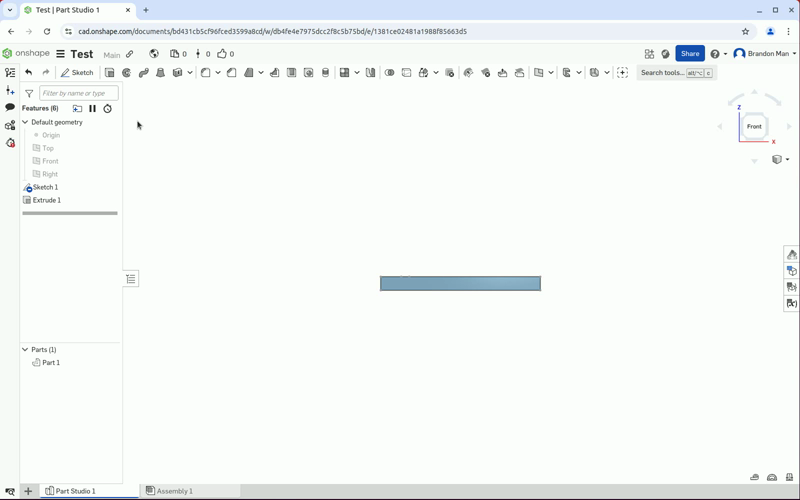
key(shift+h)
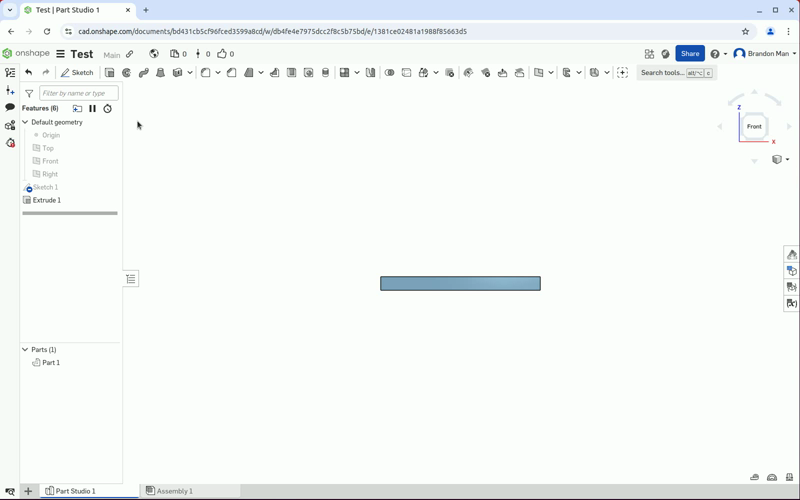
mouse_move(73, 189)
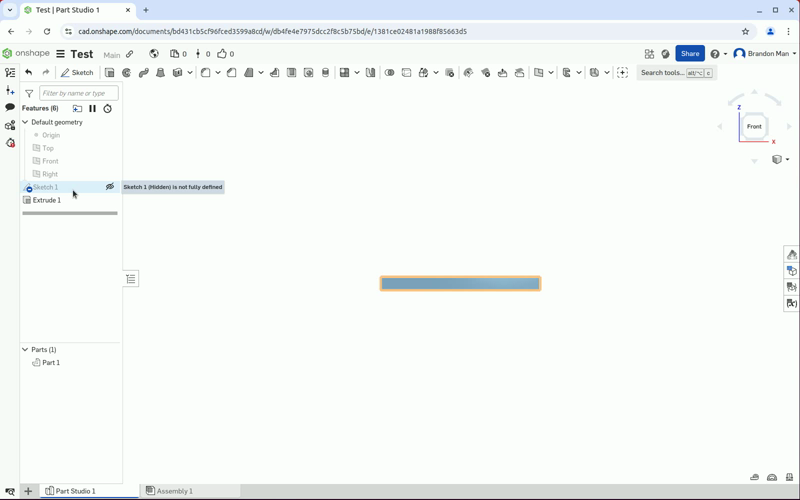
click(73, 189)
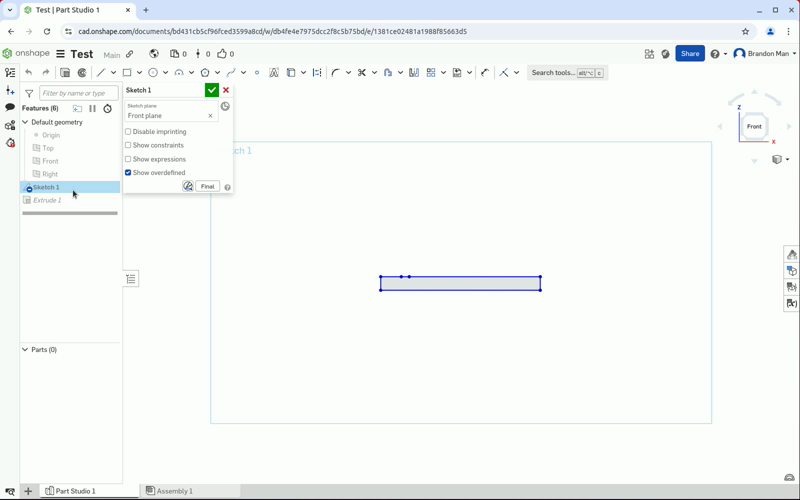
mouse_move(229, 92)
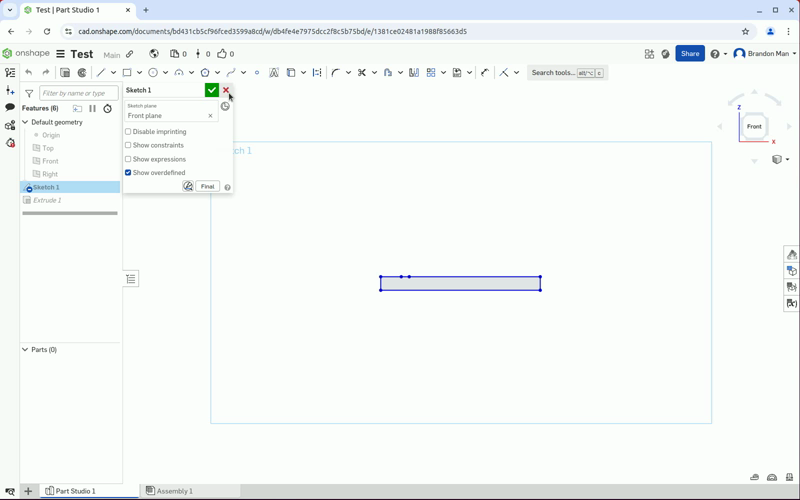
click(229, 92)
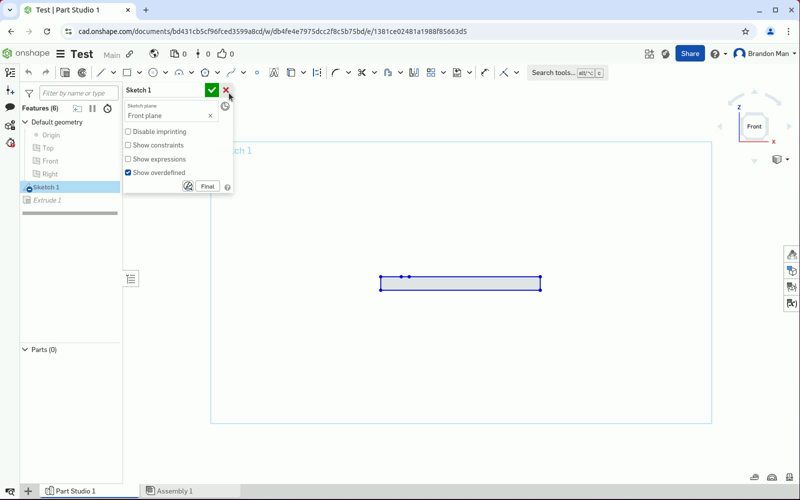
key(shift+s)
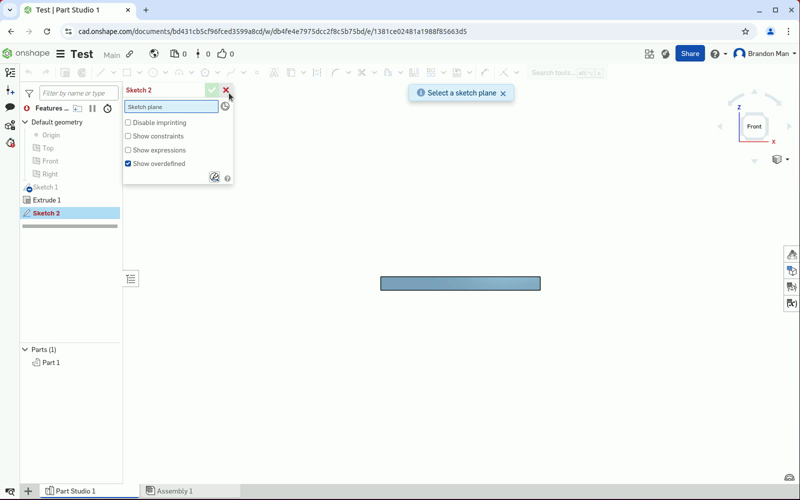
mouse_move(73, 163)
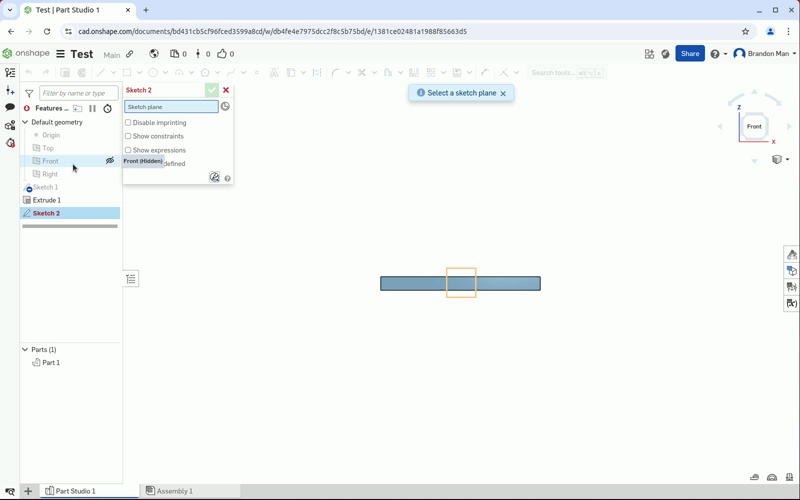
click(73, 163)
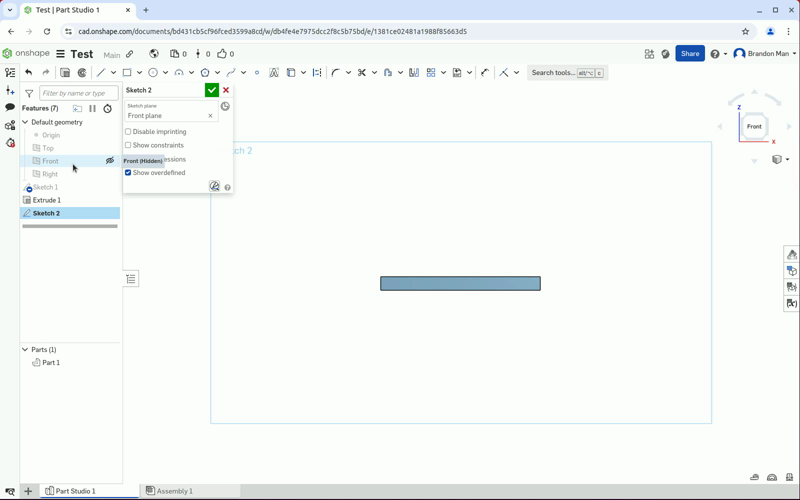
mouse_move(73, 352)
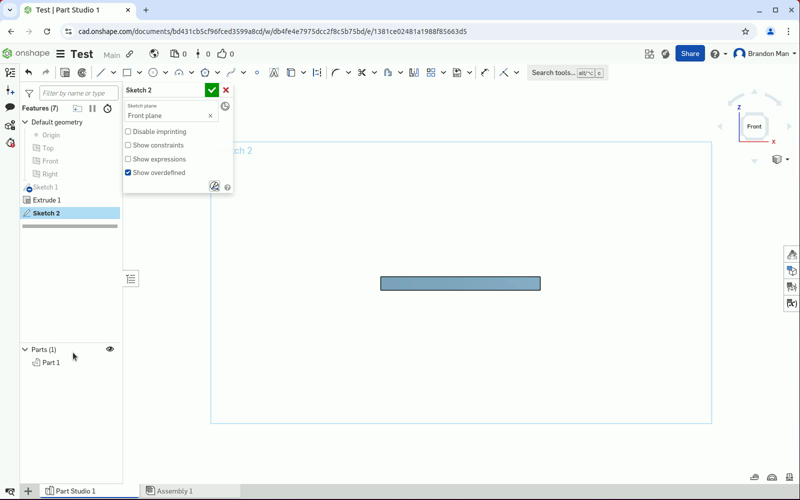
key(y)
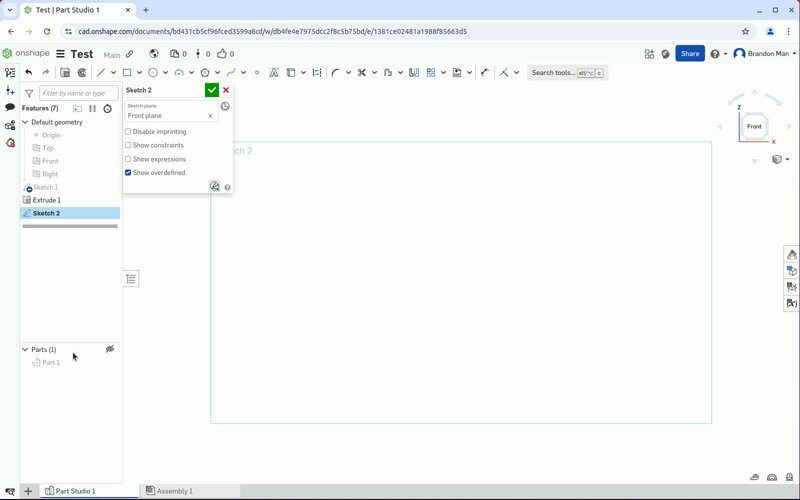
key(c)
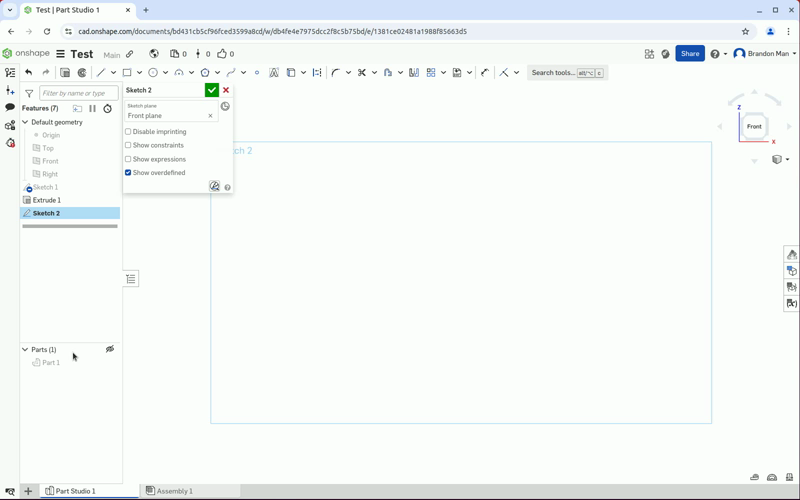
key_down(shift)
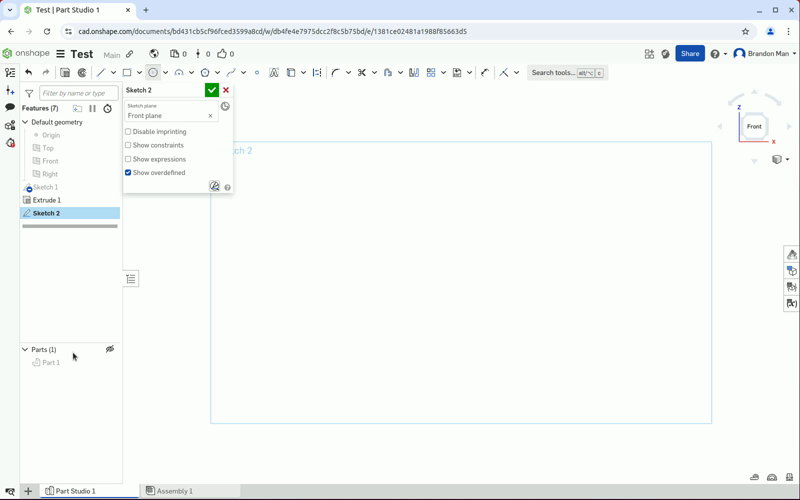
mouse_move(567, 282)
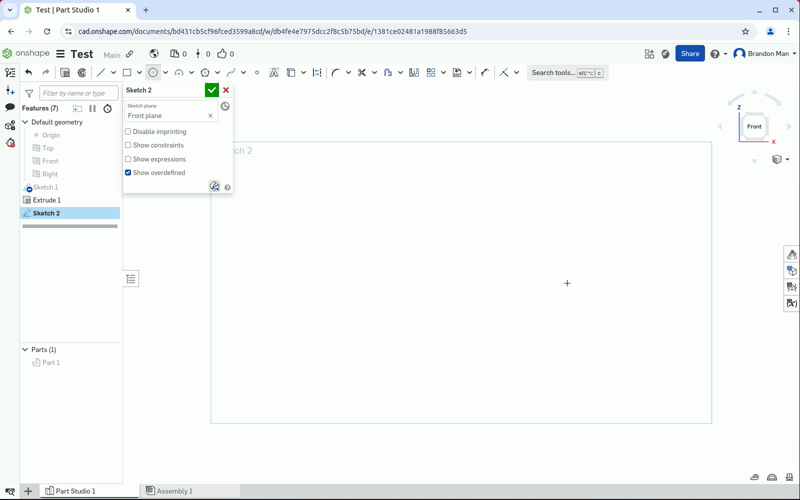
click(567, 282)
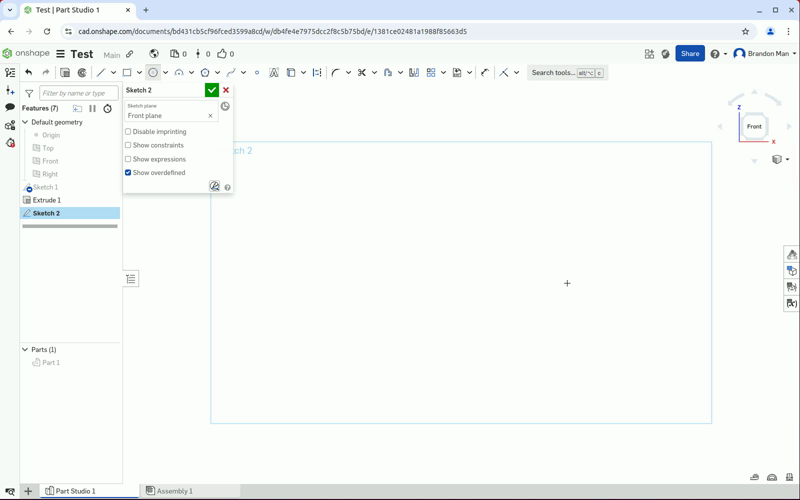
key_up(shift)
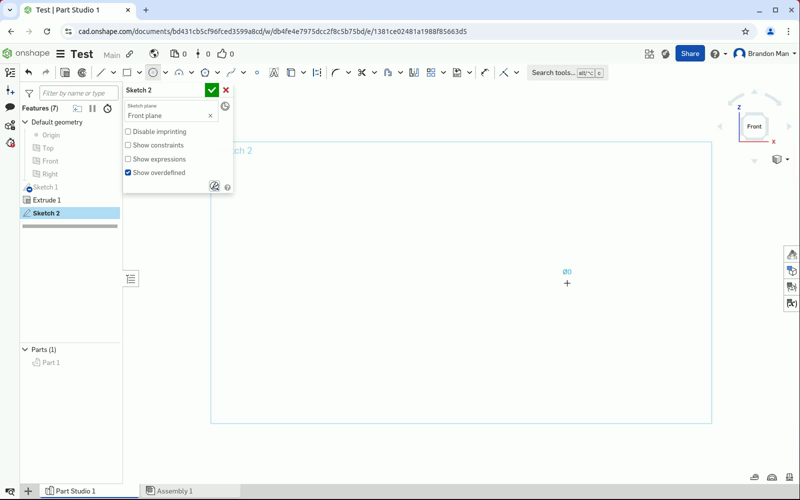
mouse_move(574, 282)
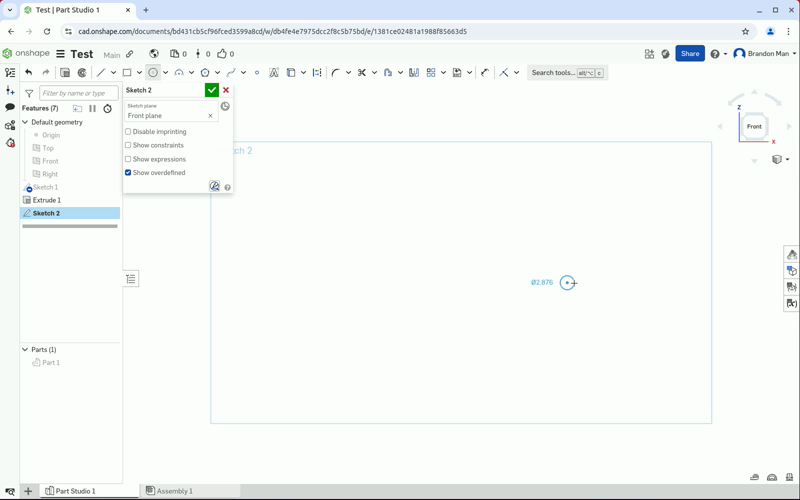
click(574, 282)
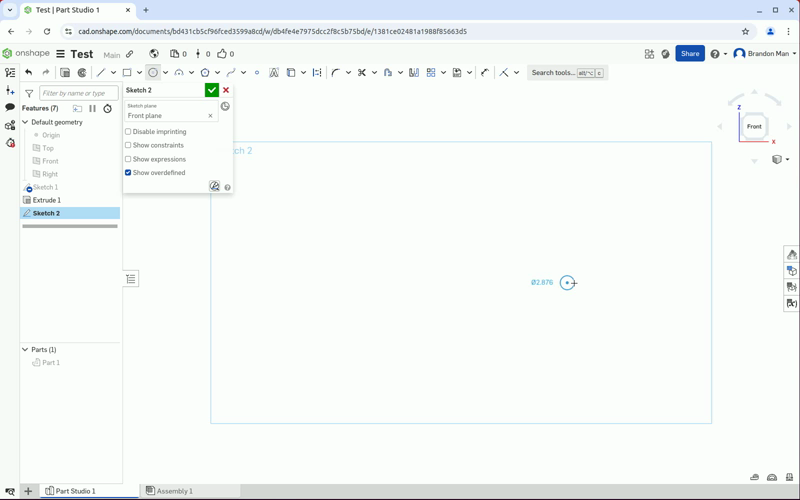
key(esc)
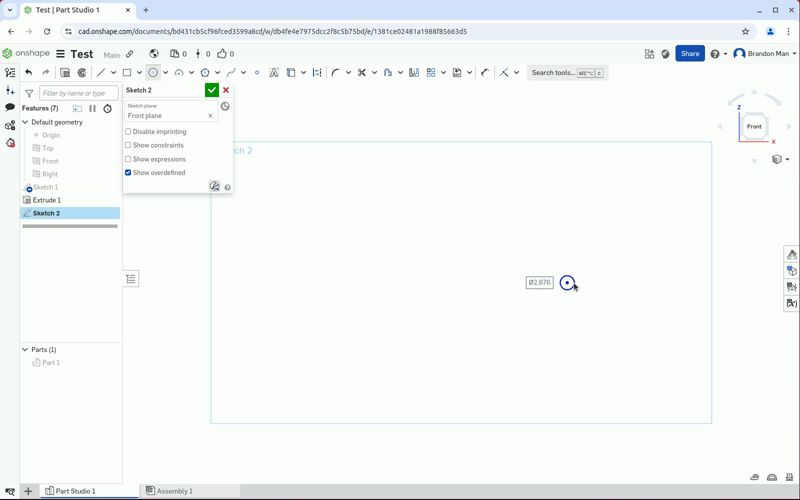
mouse_move(566, 281)
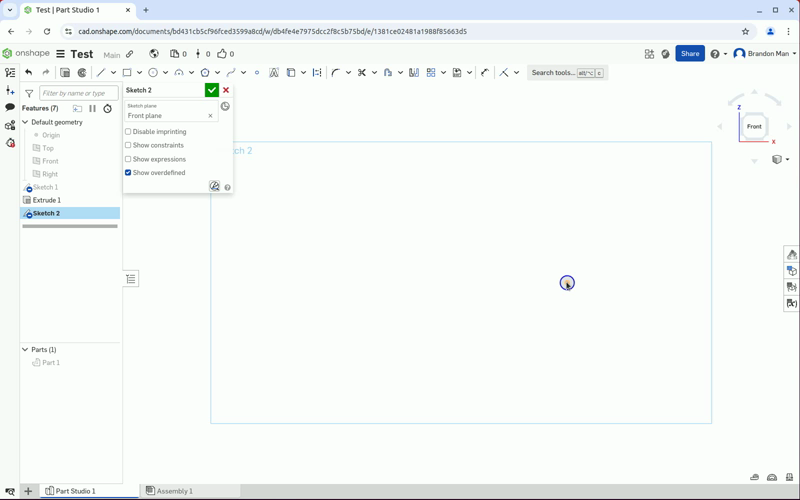
scroll(6)
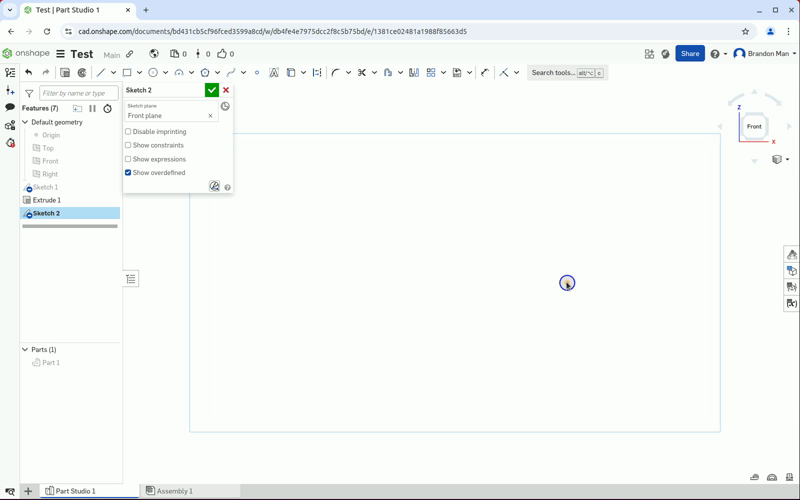
scroll(6)
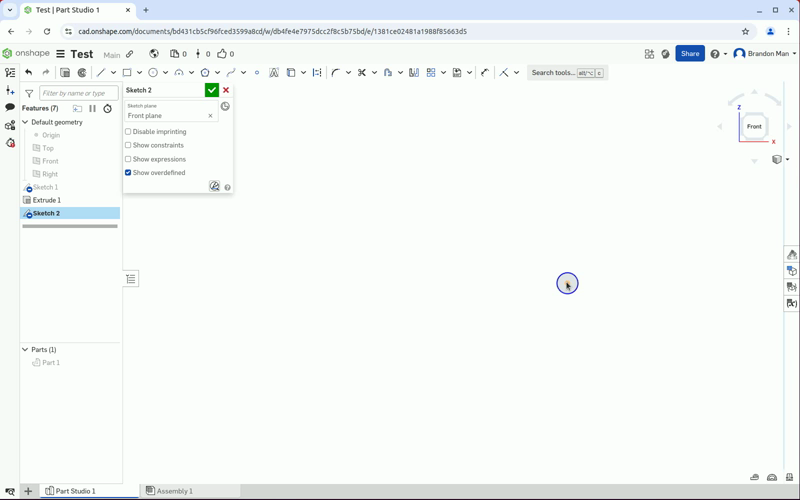
scroll(6)
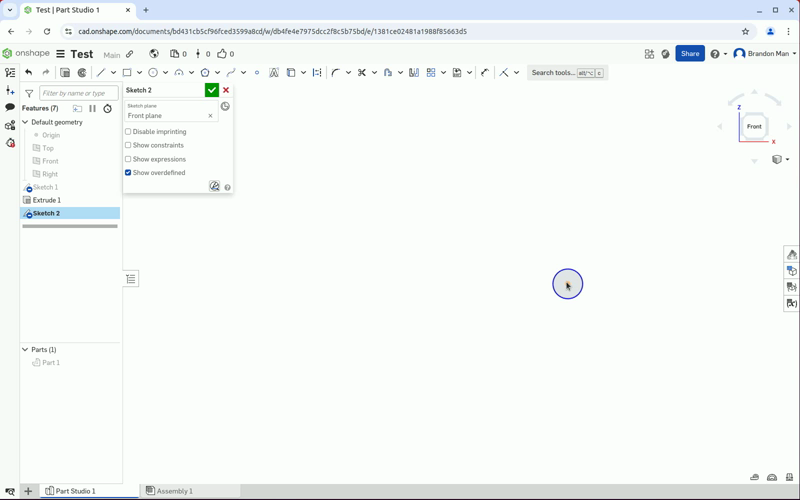
scroll(6)
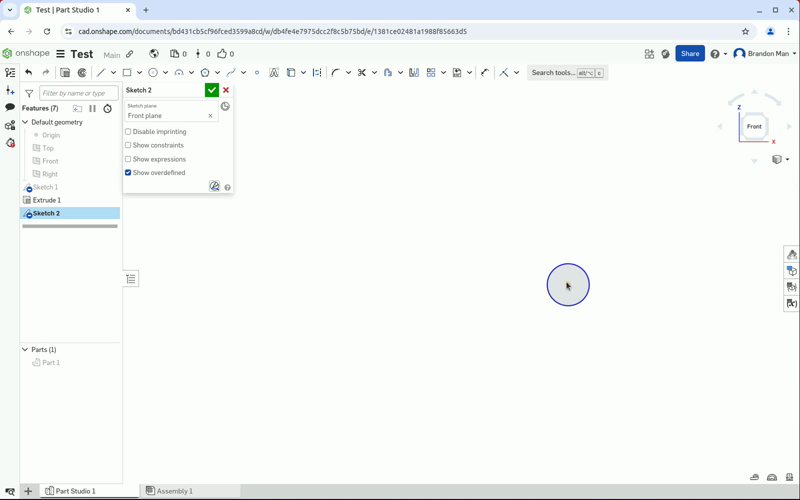
scroll(6)
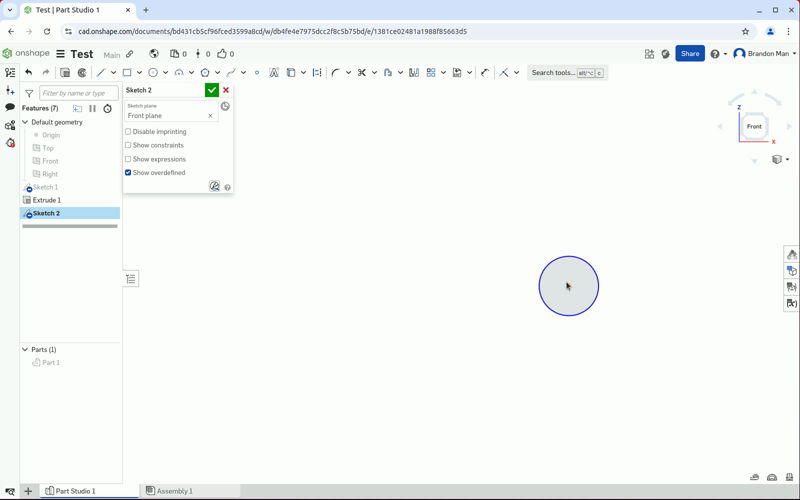
scroll(6)
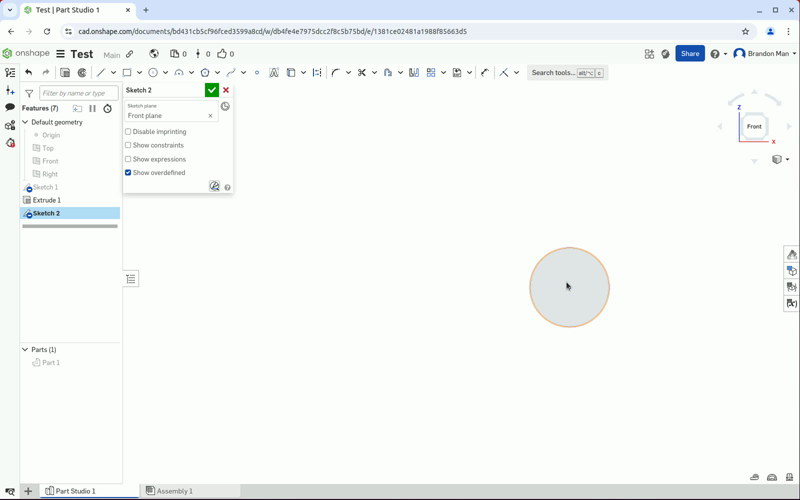
scroll(6)
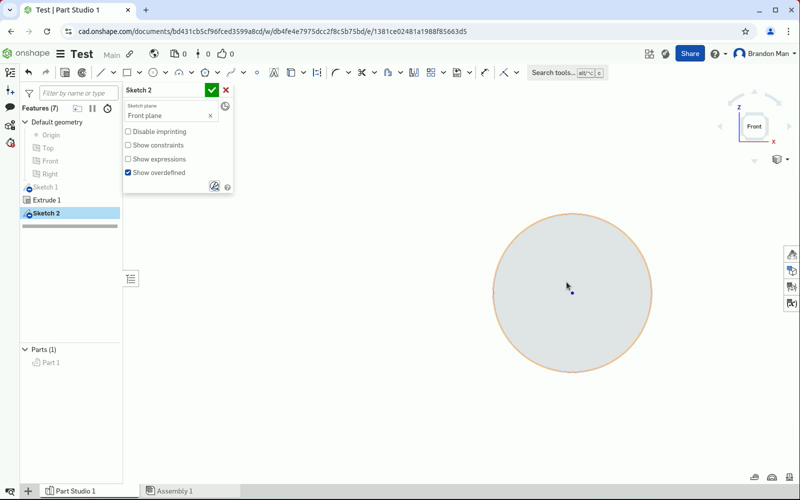
click(566, 281)
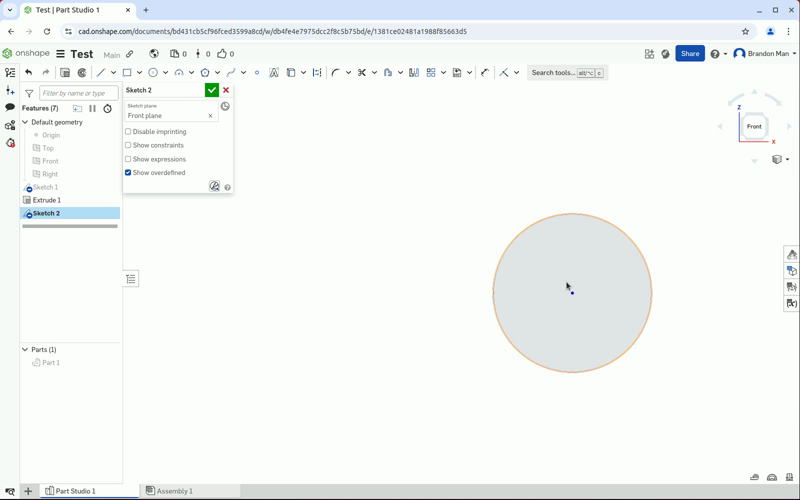
scroll(-6)
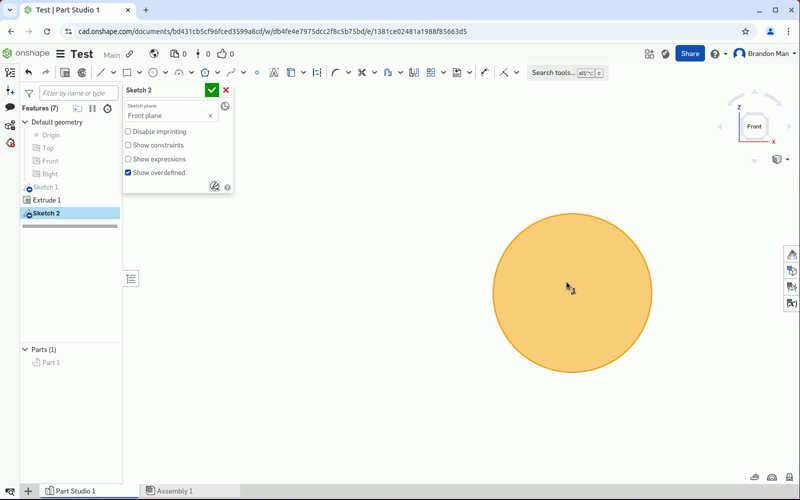
scroll(-6)
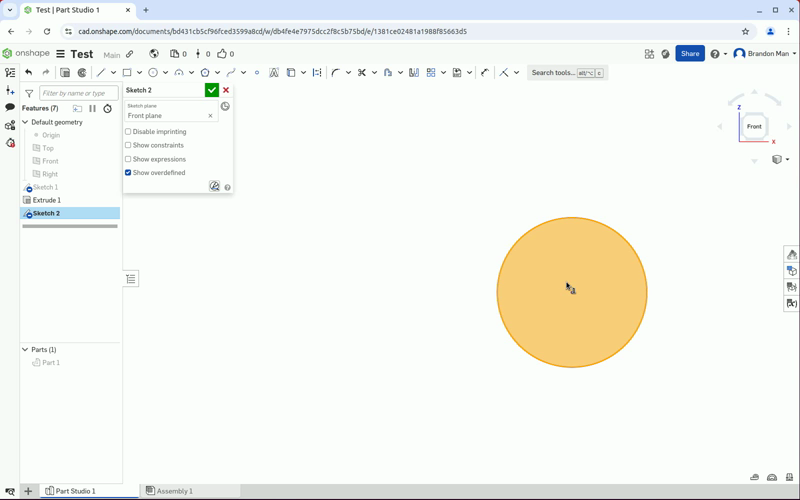
scroll(-6)
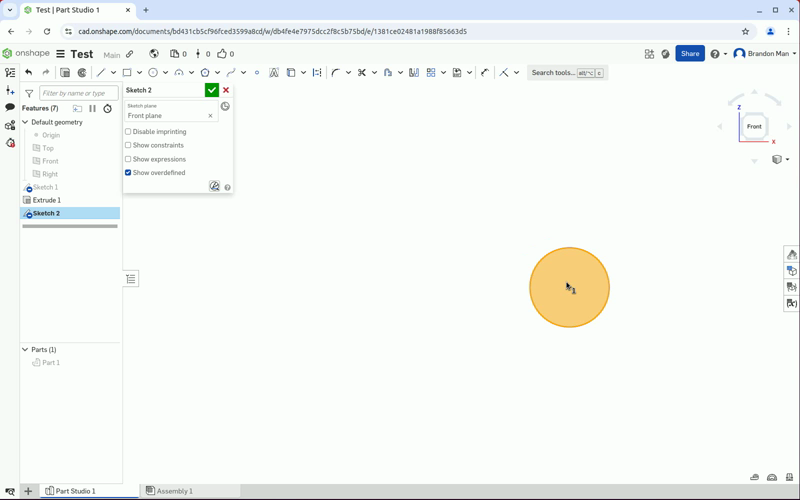
scroll(-6)
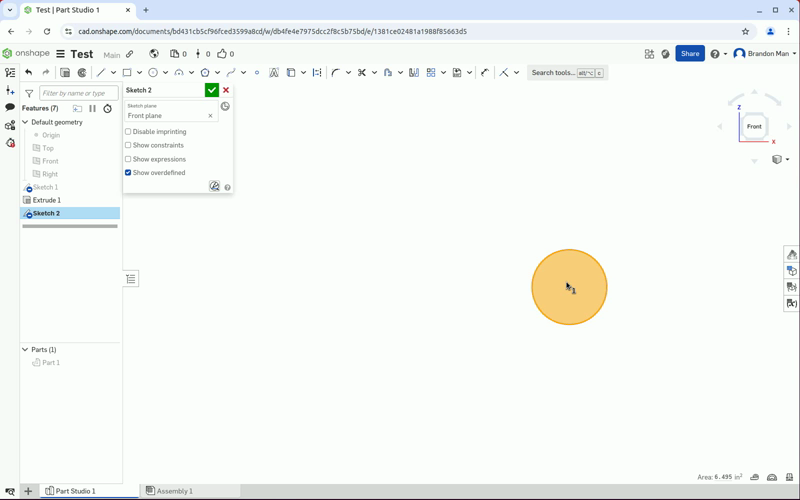
scroll(-6)
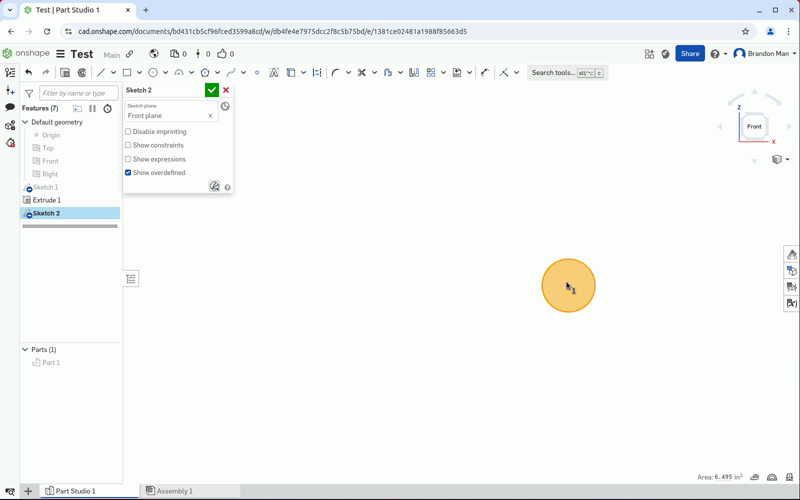
scroll(-6)
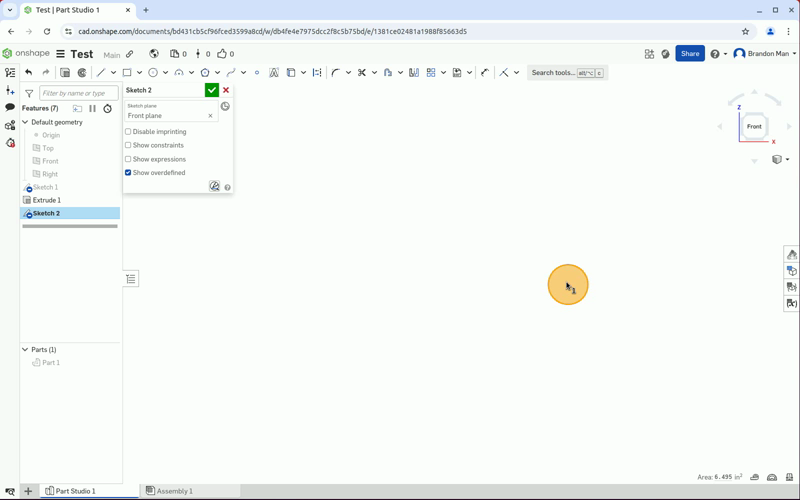
scroll(-6)
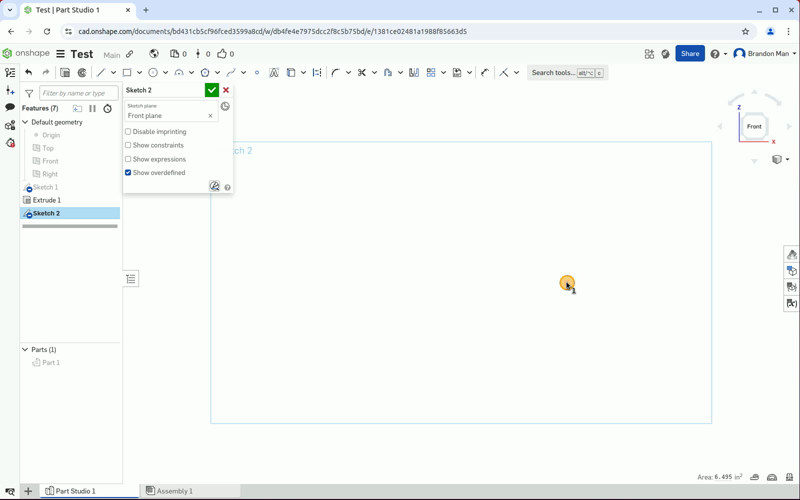
mouse_move(73, 352)
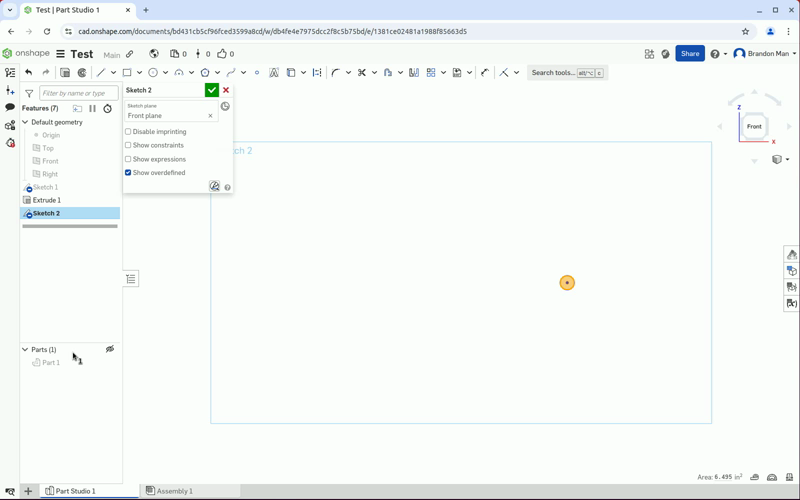
key(shift+y)
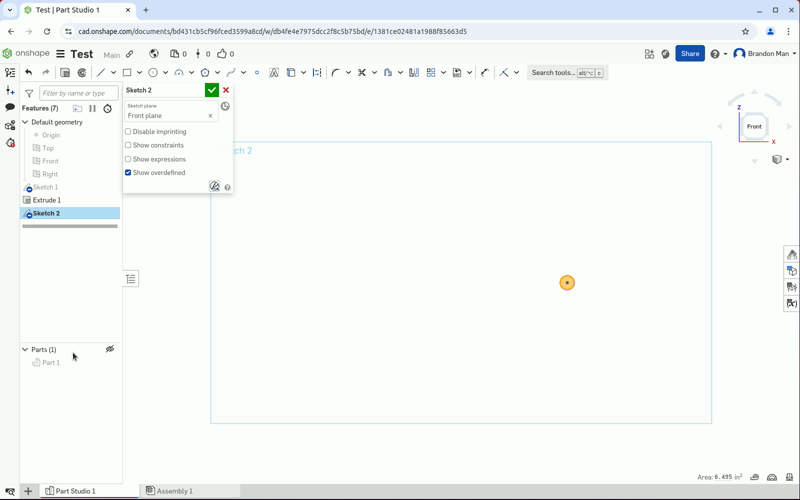
key(shift+e)
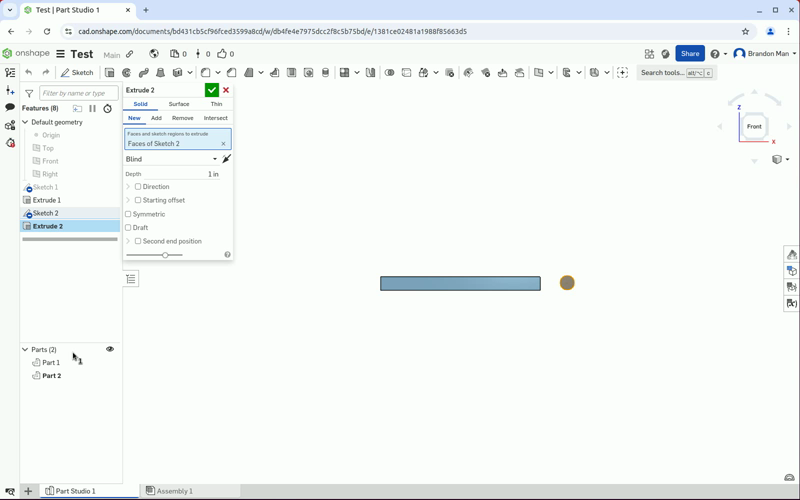
mouse_move(143, 106)
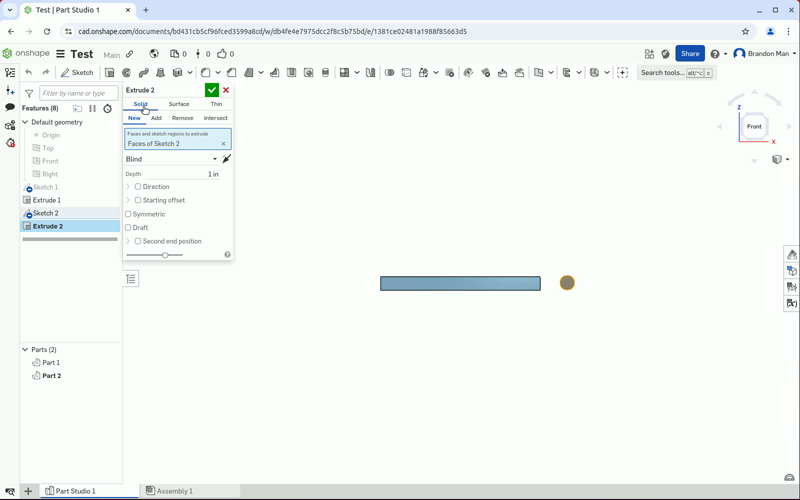
click(143, 106)
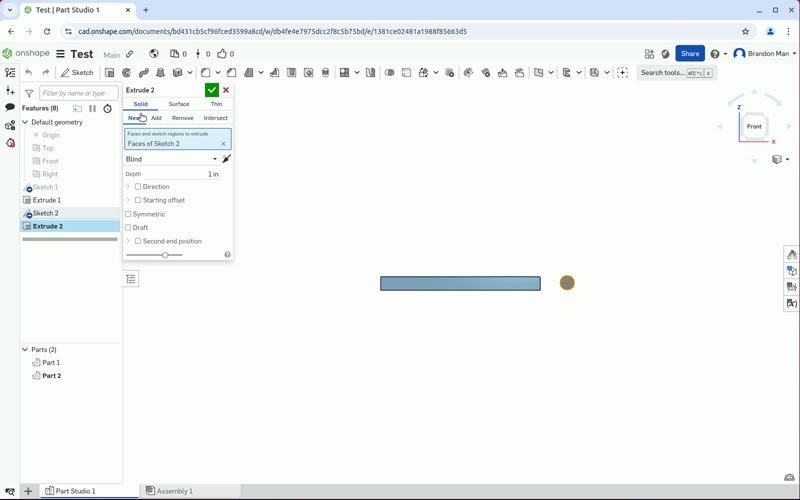
mouse_move(137, 120)
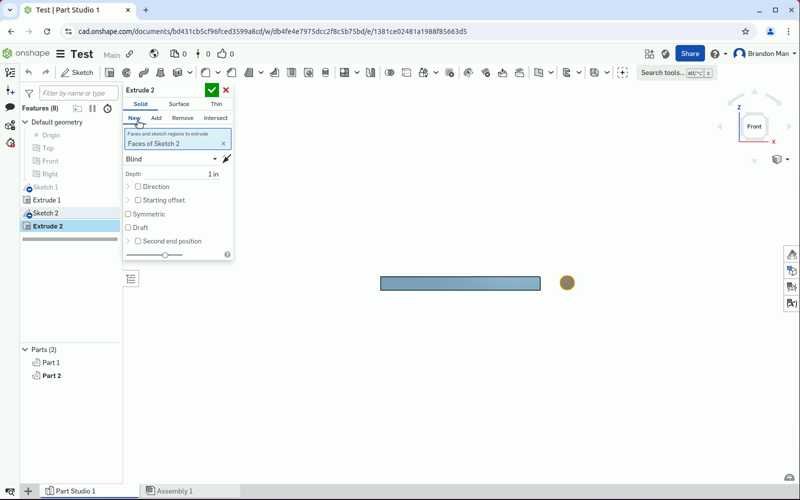
click(137, 120)
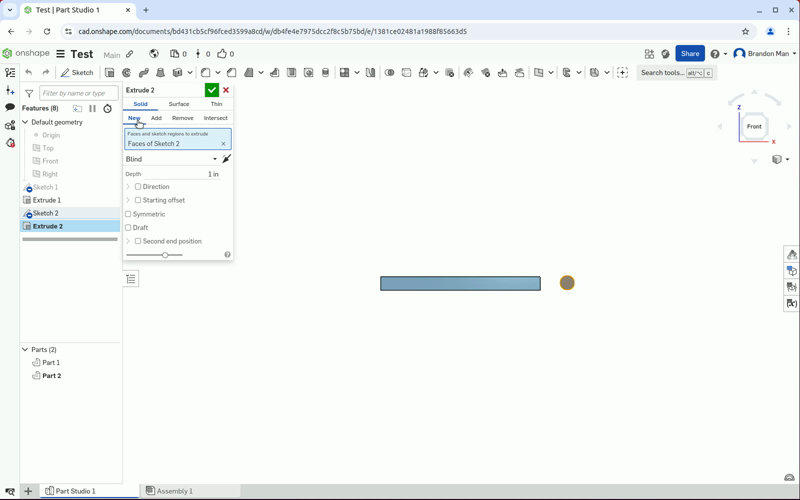
key(tab, 4)
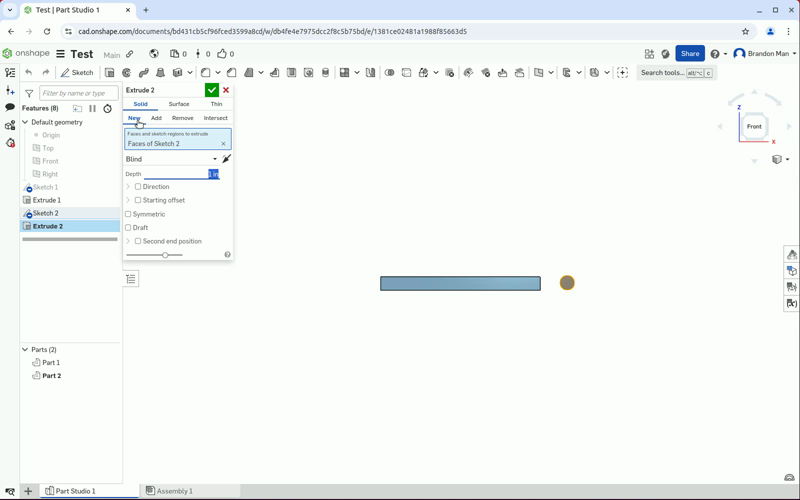
text(5.296)
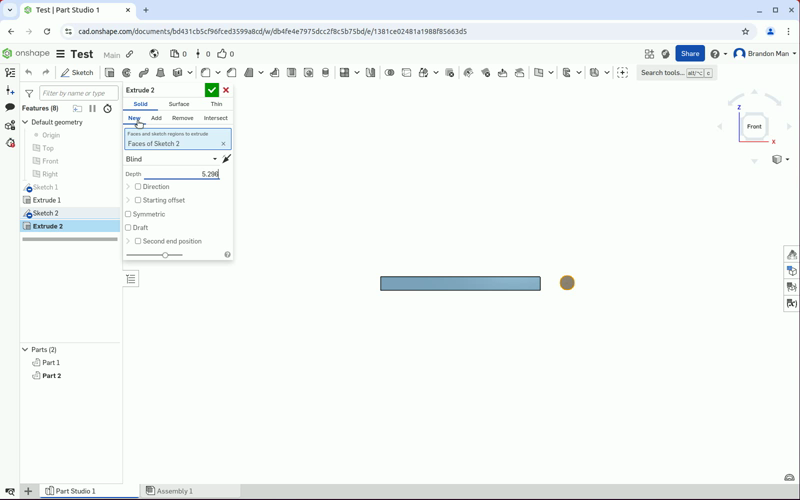
key(tab, 3)
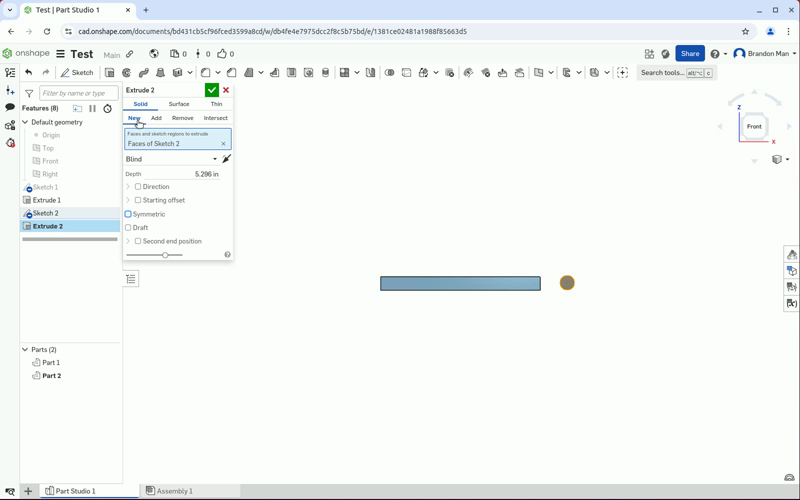
key(space)
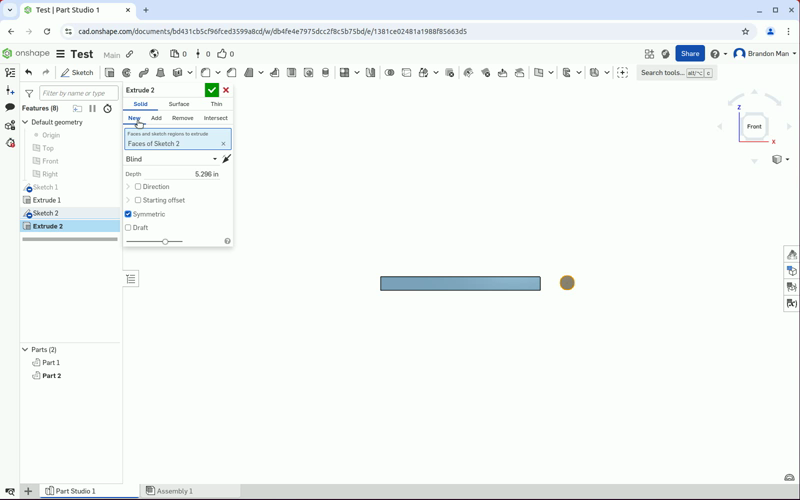
key(enter)
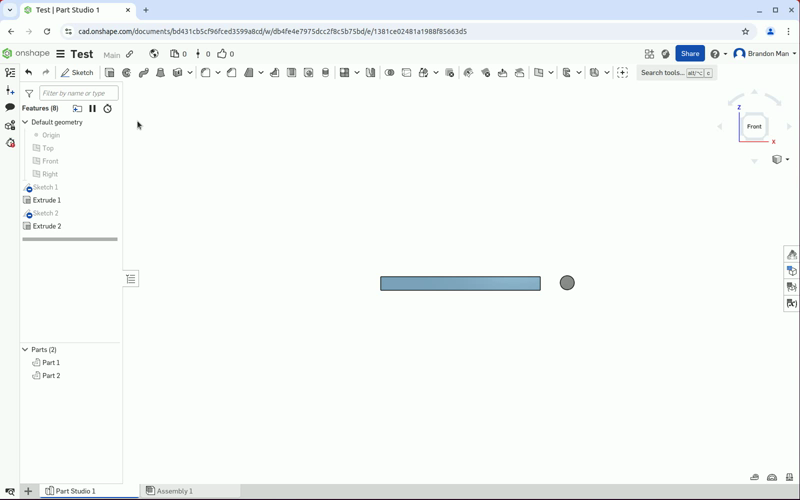
key(shift+h)
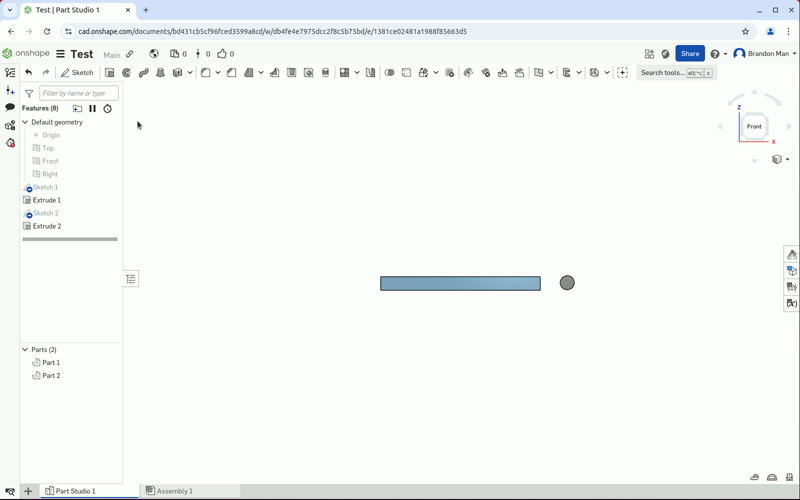
key(shift+h)
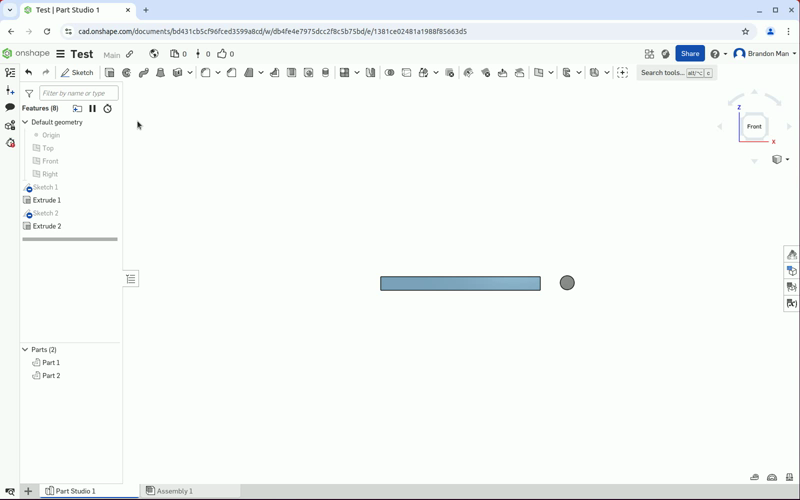
mouse_move(73, 189)
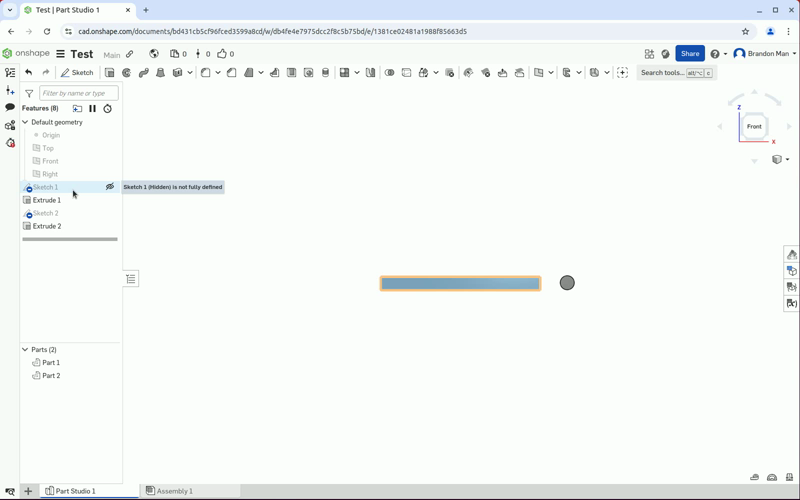
click(73, 189)
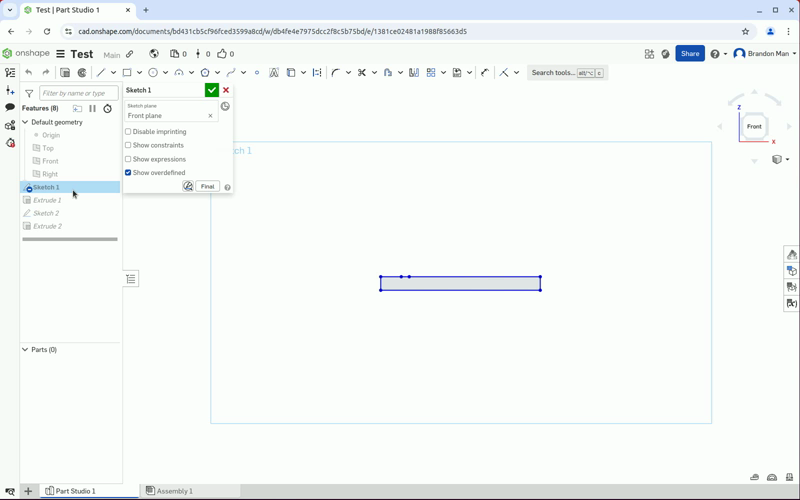
mouse_move(229, 92)
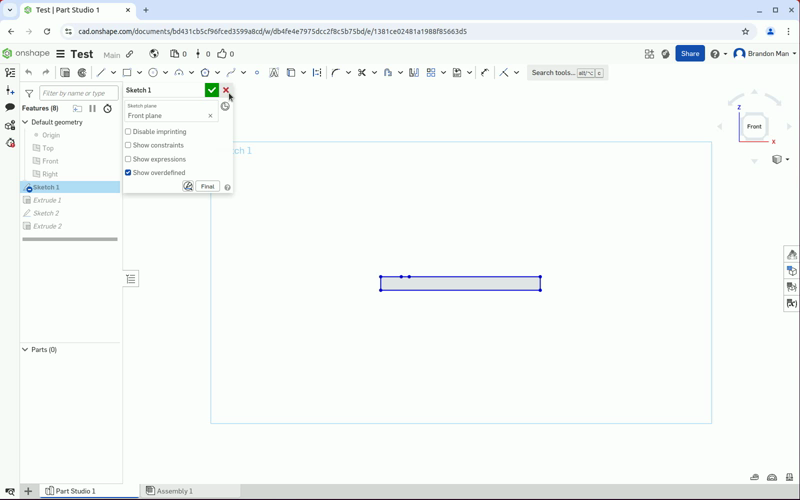
click(229, 92)
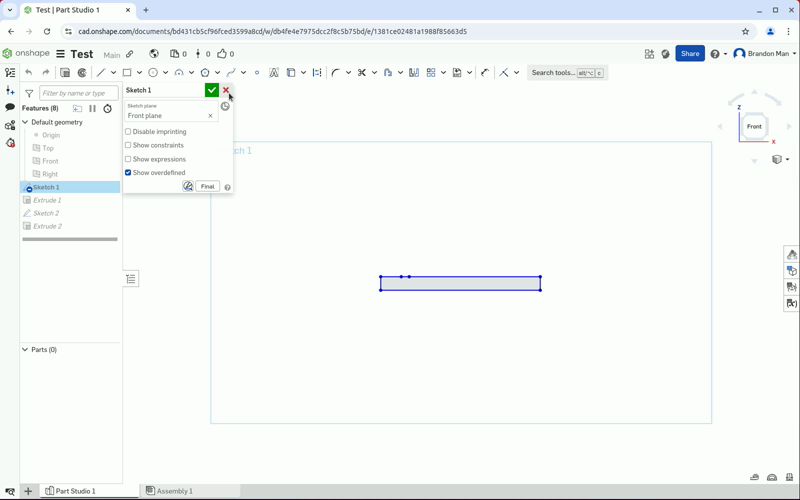
key(shift+s)
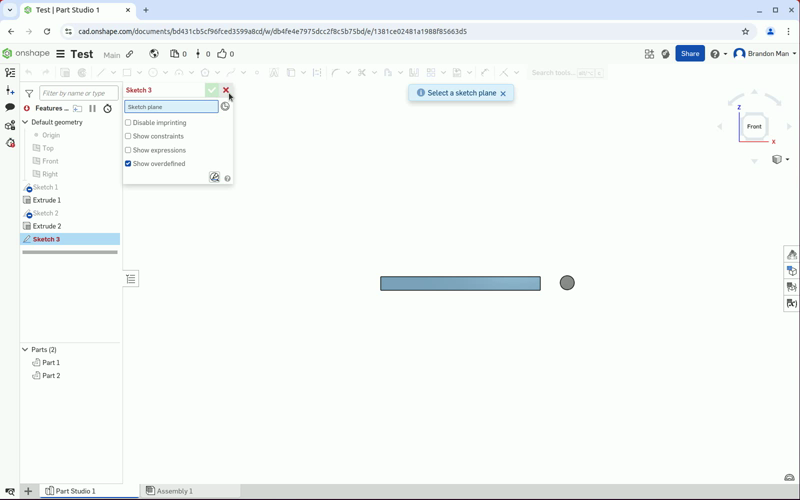
mouse_move(73, 163)
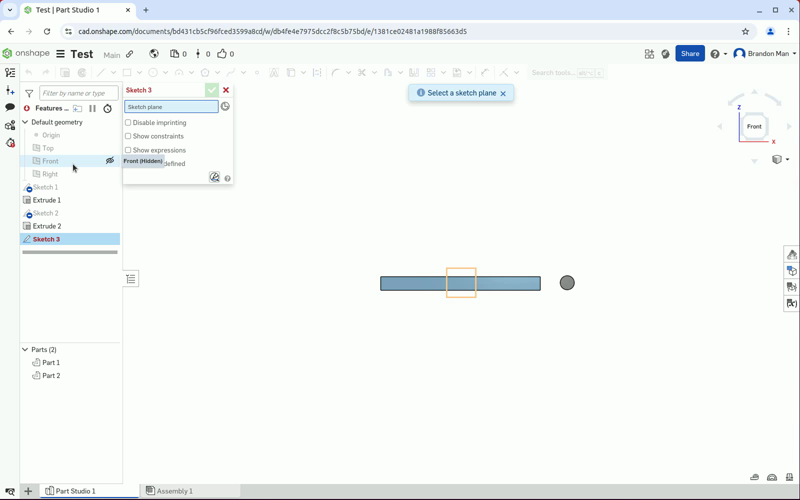
click(73, 163)
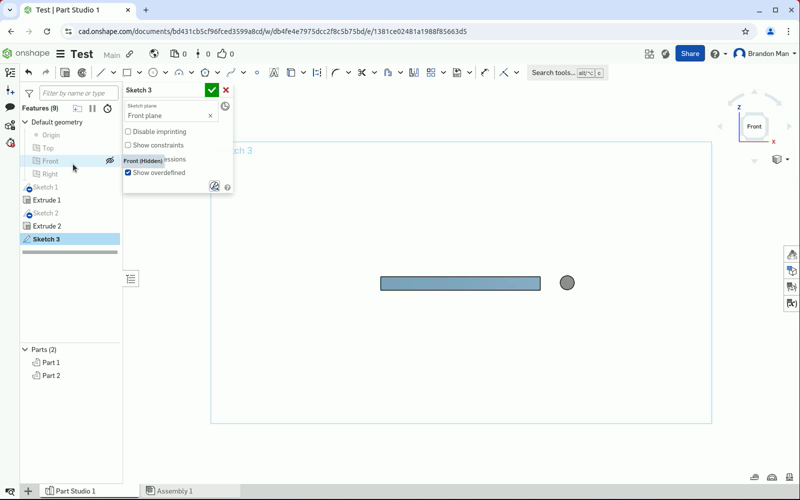
mouse_move(73, 352)
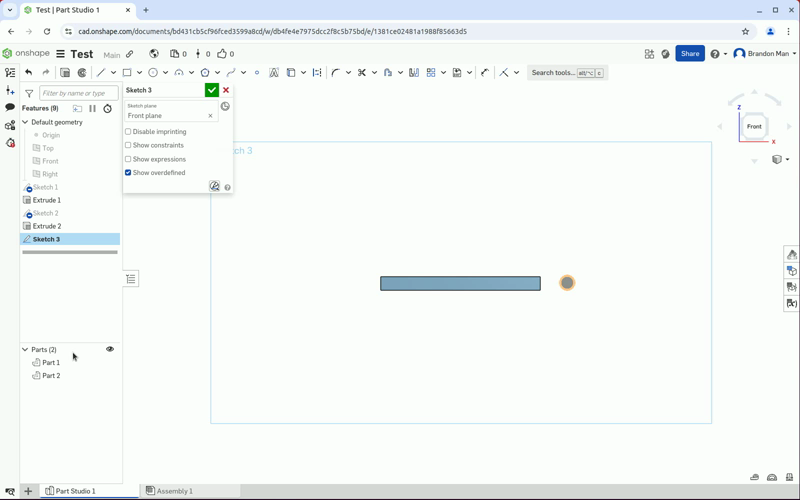
key(y)
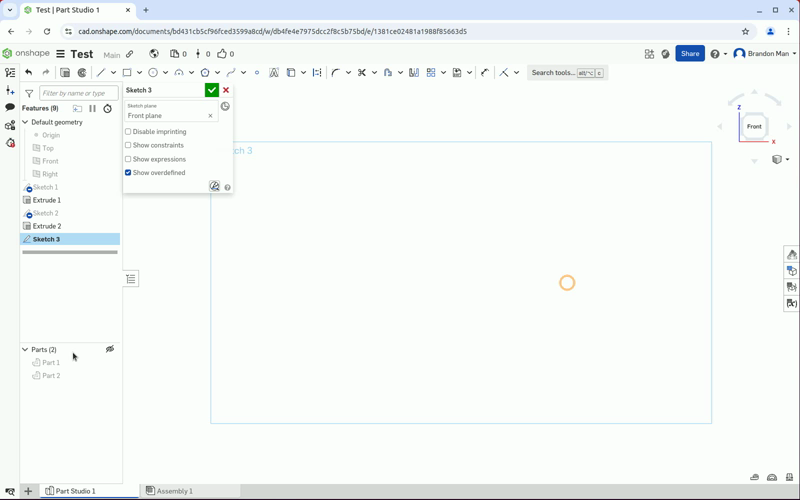
key(c)
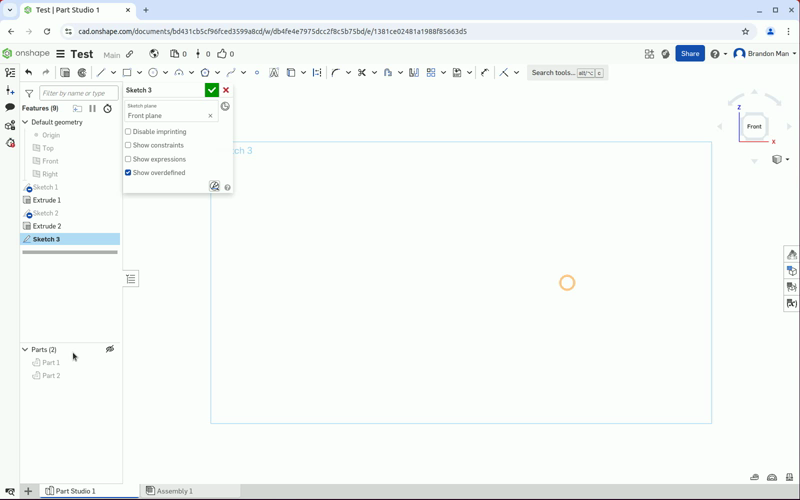
key_down(shift)
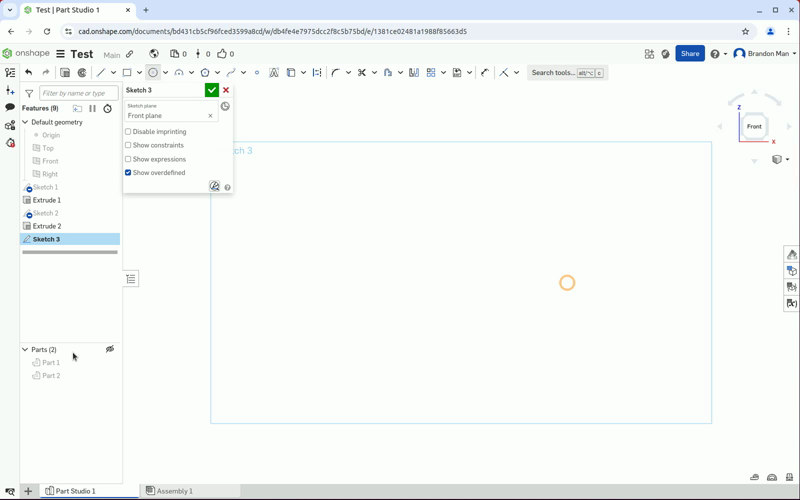
mouse_move(567, 282)
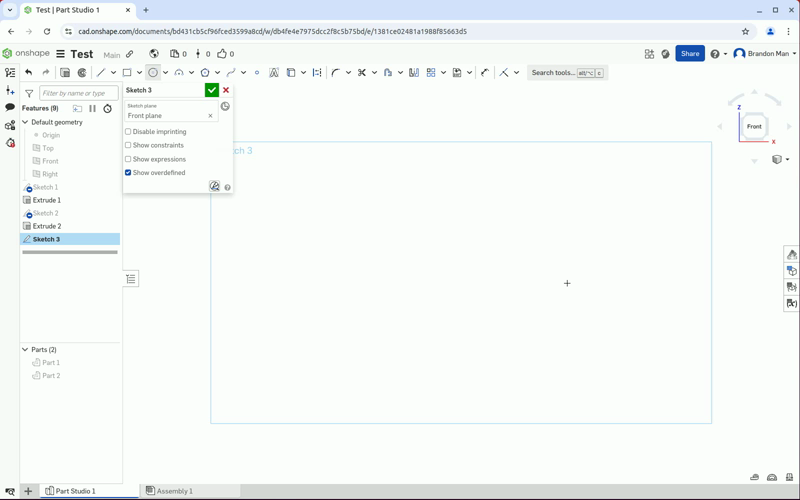
click(567, 282)
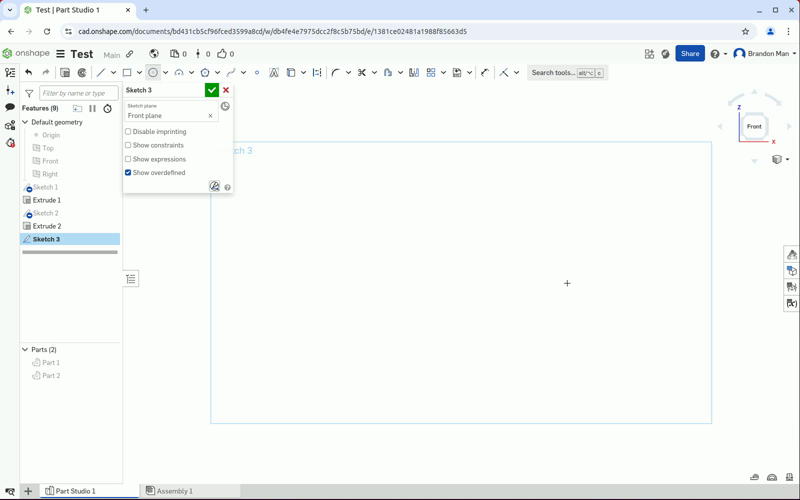
key_up(shift)
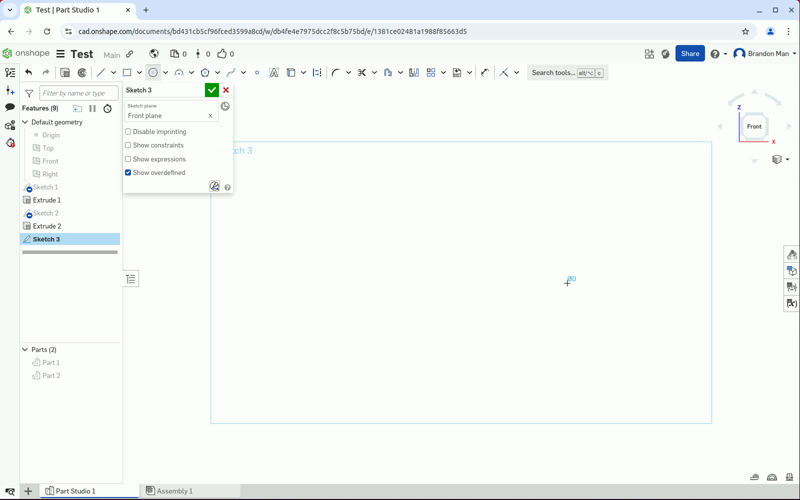
mouse_move(574, 282)
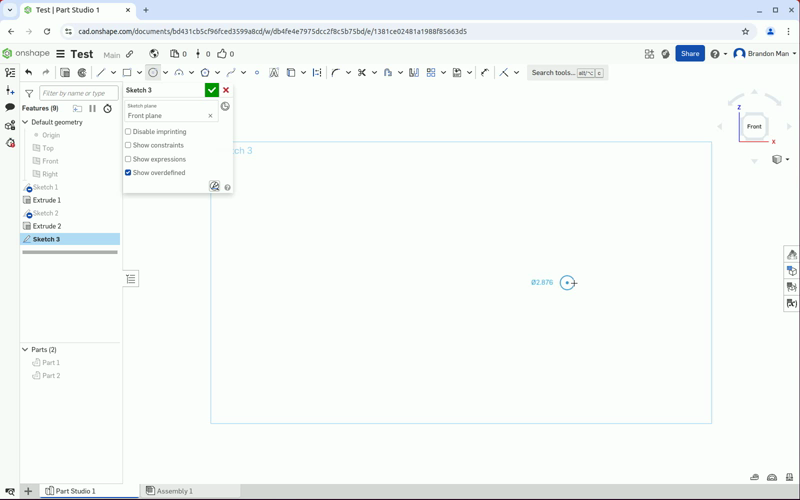
click(574, 282)
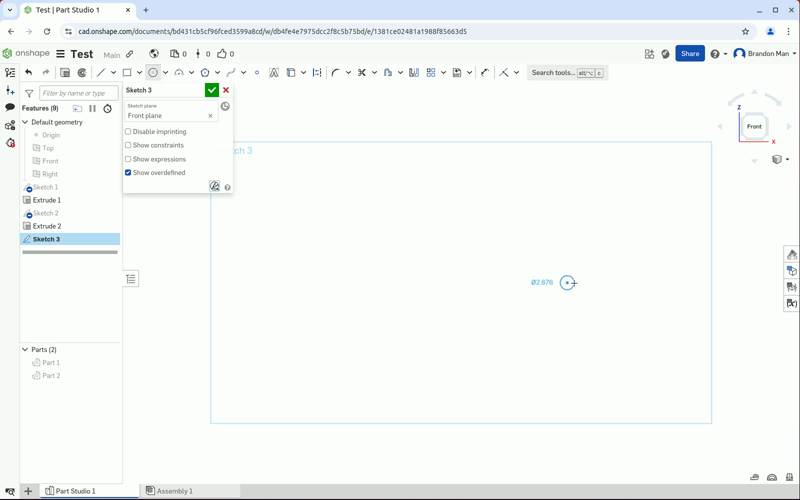
key(esc)
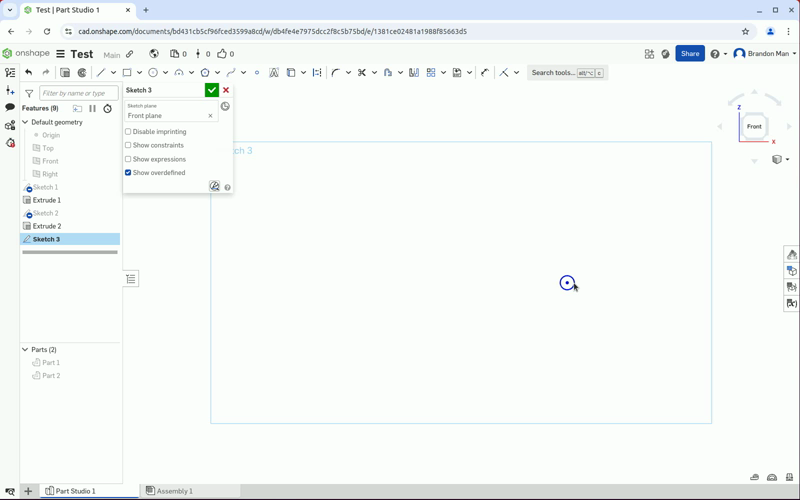
mouse_move(565, 281)
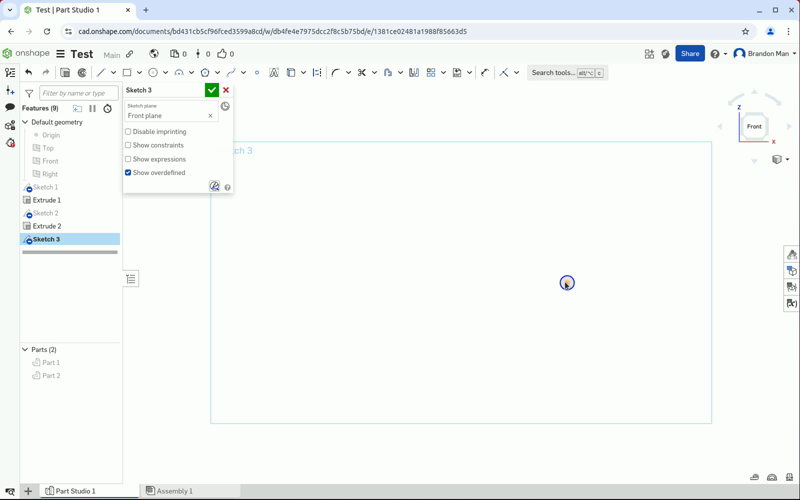
scroll(6)
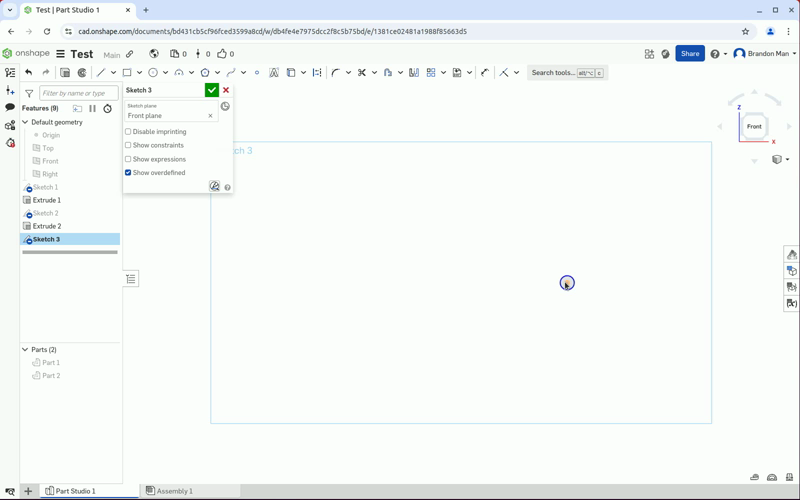
scroll(6)
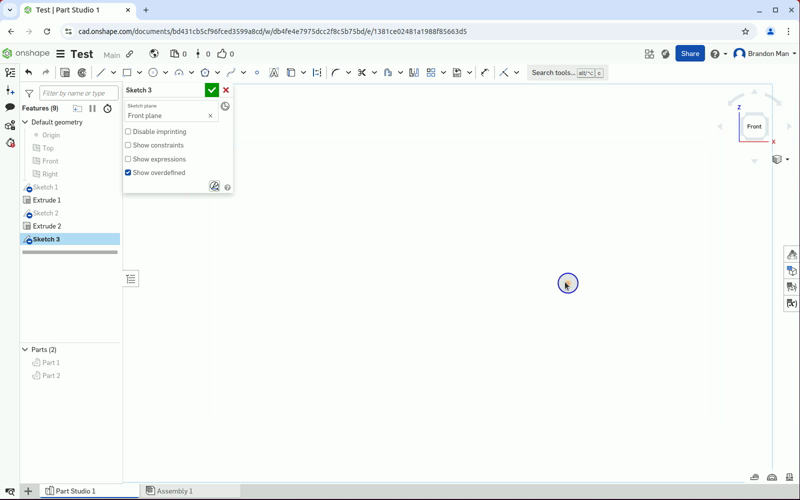
scroll(6)
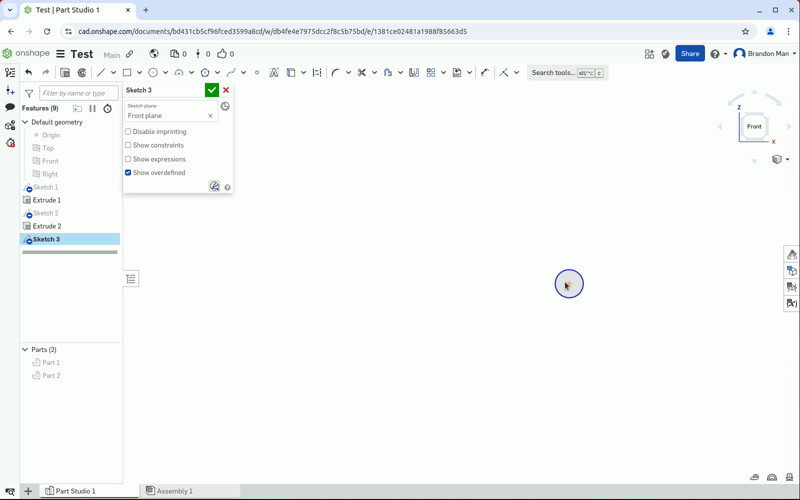
scroll(6)
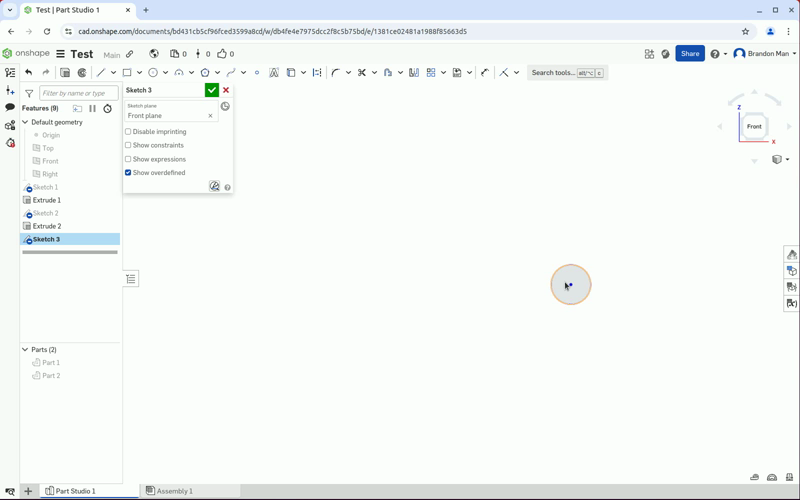
scroll(6)
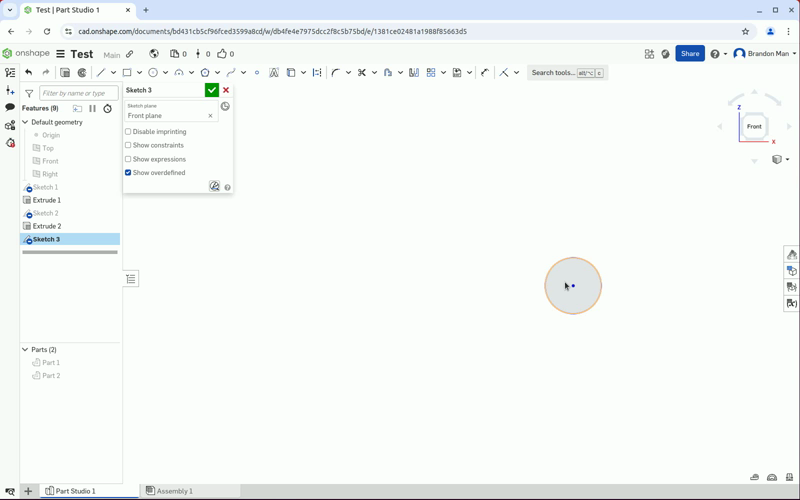
scroll(6)
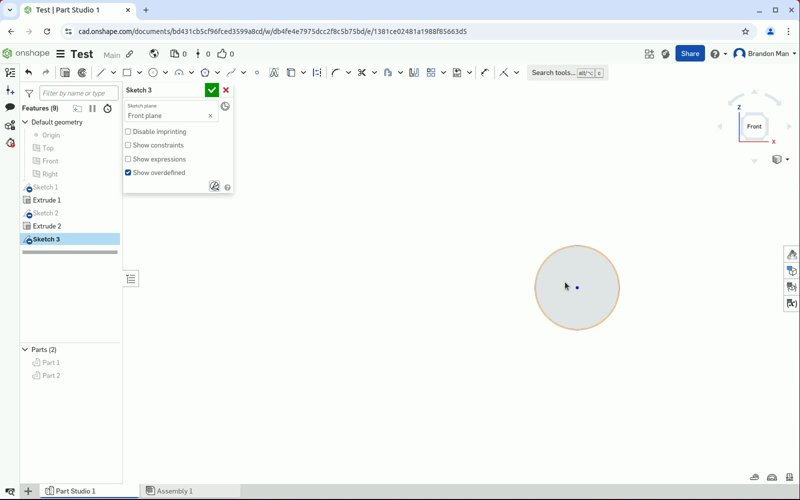
scroll(6)
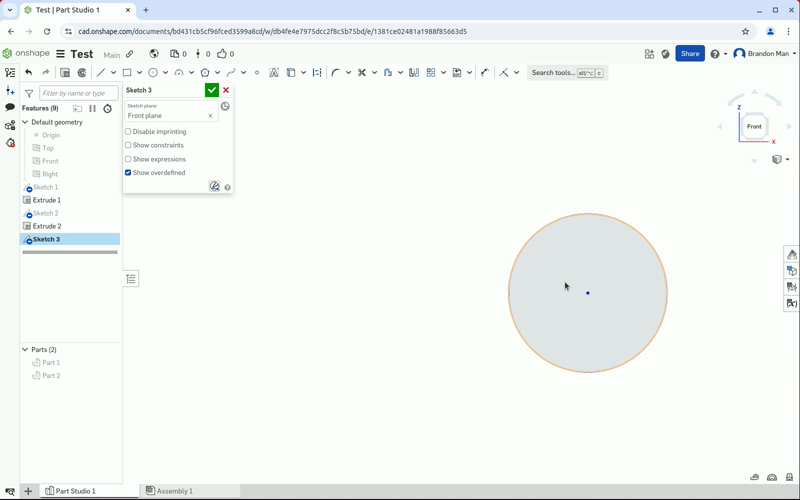
click(565, 281)
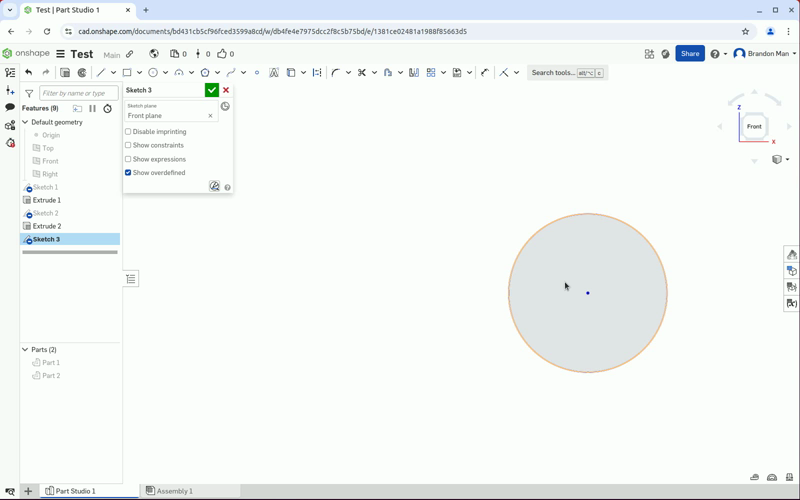
scroll(-6)
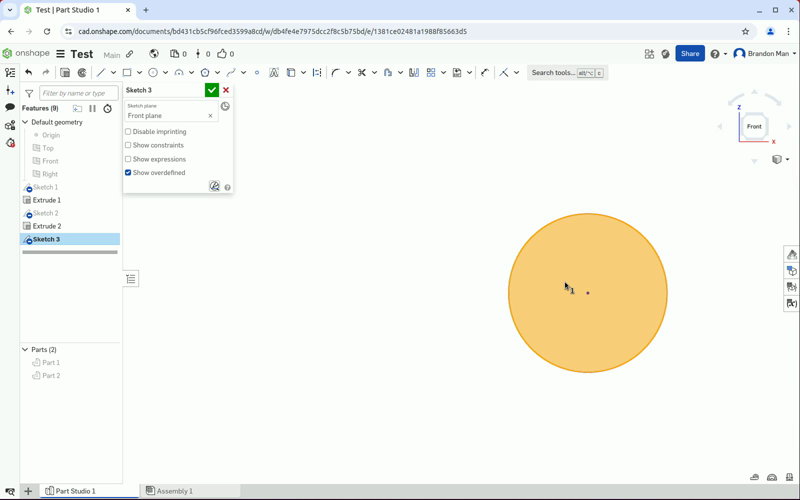
scroll(-6)
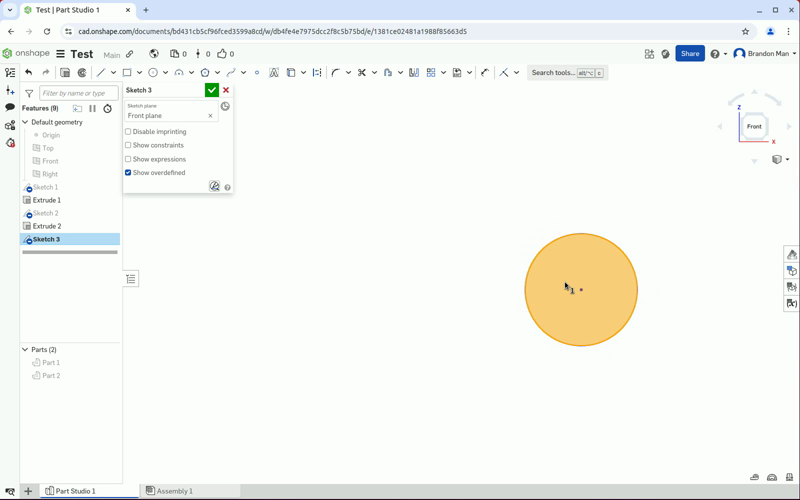
scroll(-6)
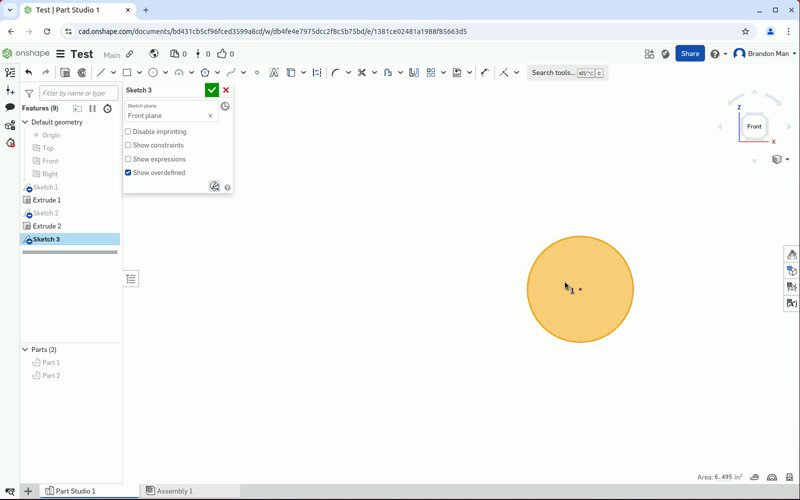
scroll(-6)
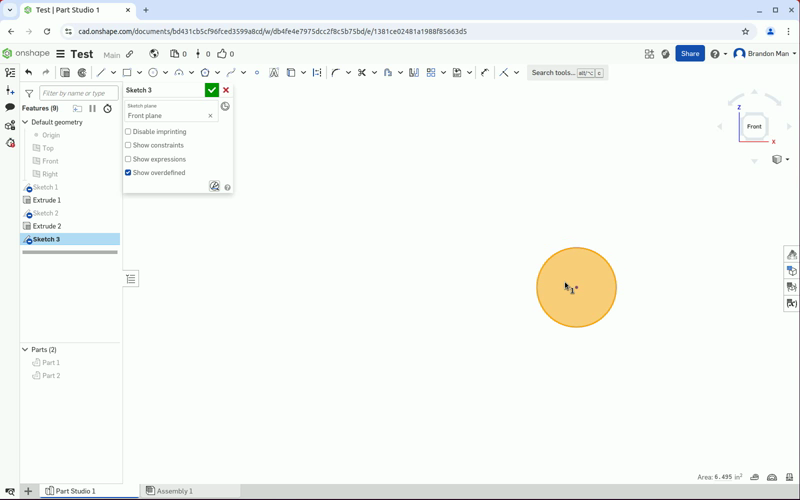
scroll(-6)
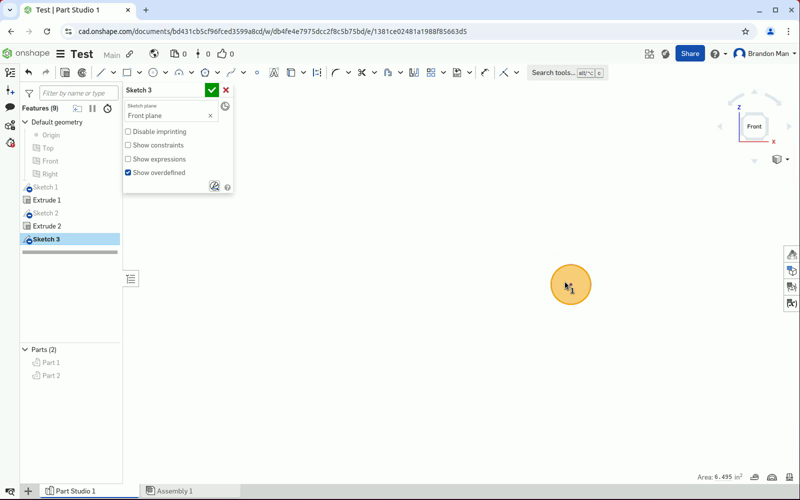
scroll(-6)
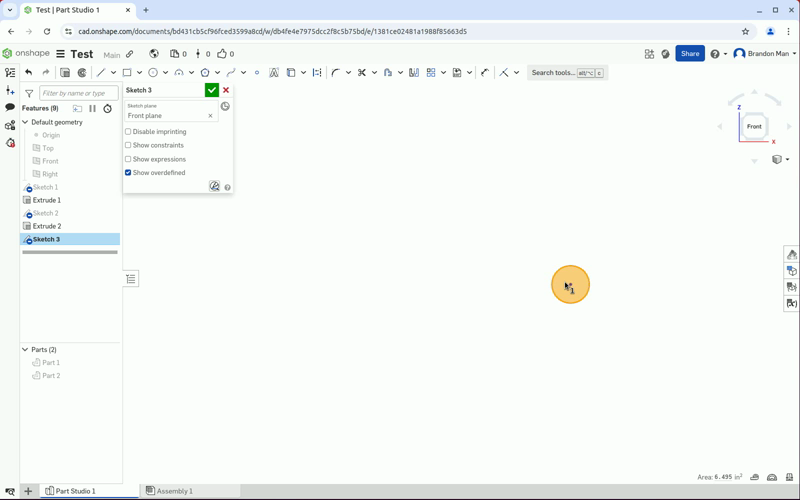
scroll(-6)
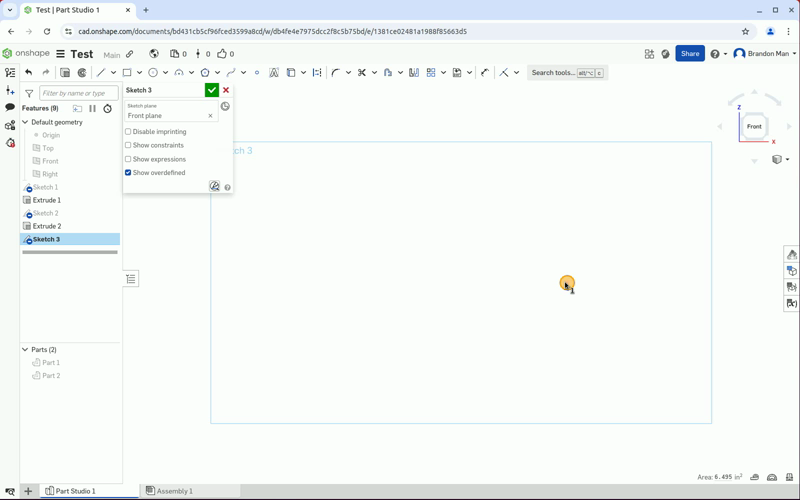
mouse_move(73, 352)
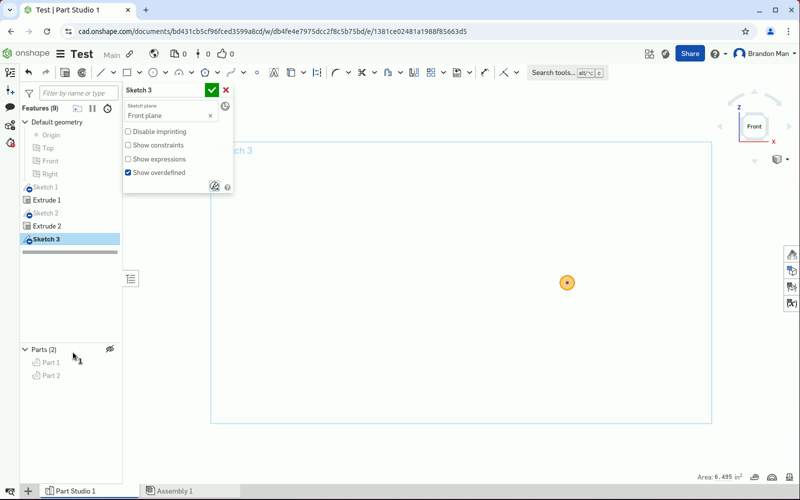
key(shift+y)
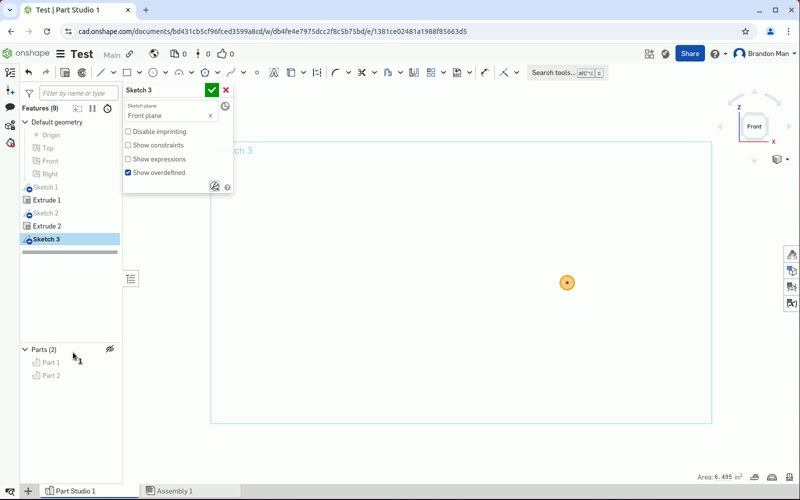
key(shift+e)
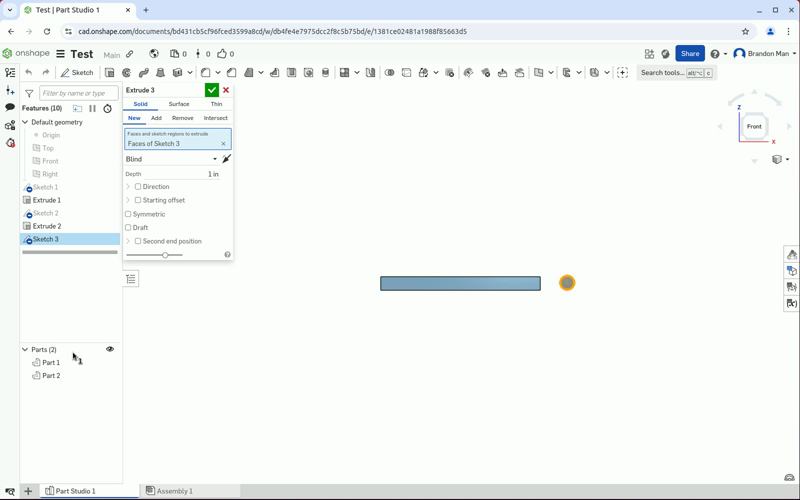
mouse_move(143, 106)
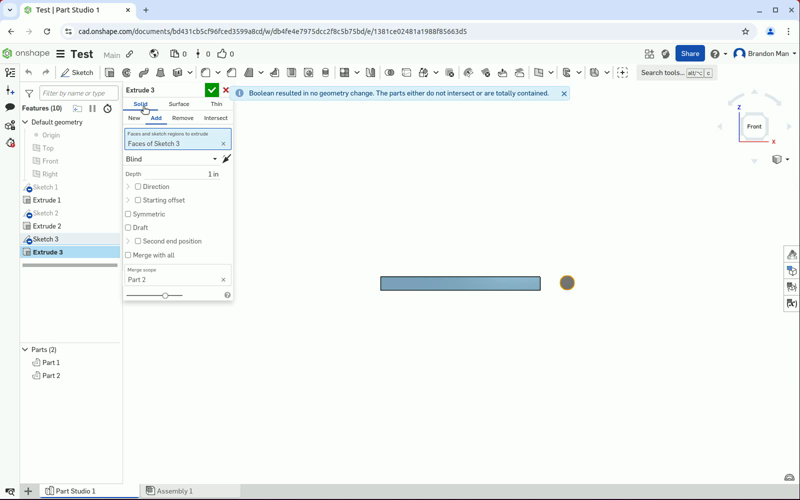
click(143, 106)
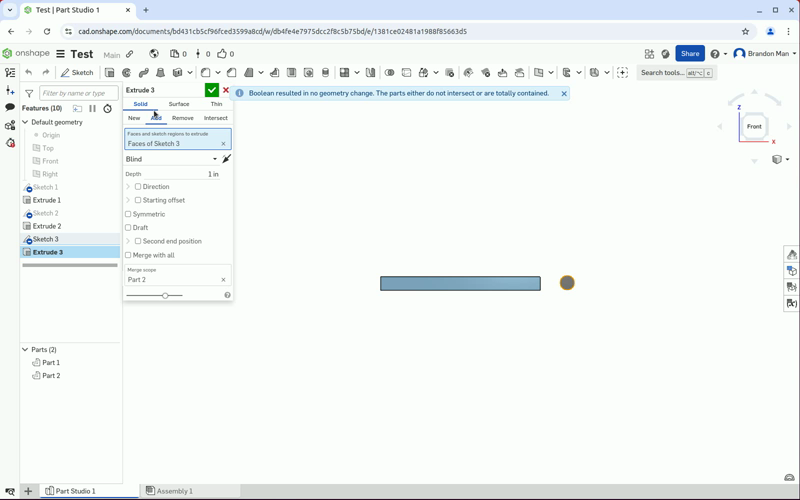
mouse_move(186, 120)
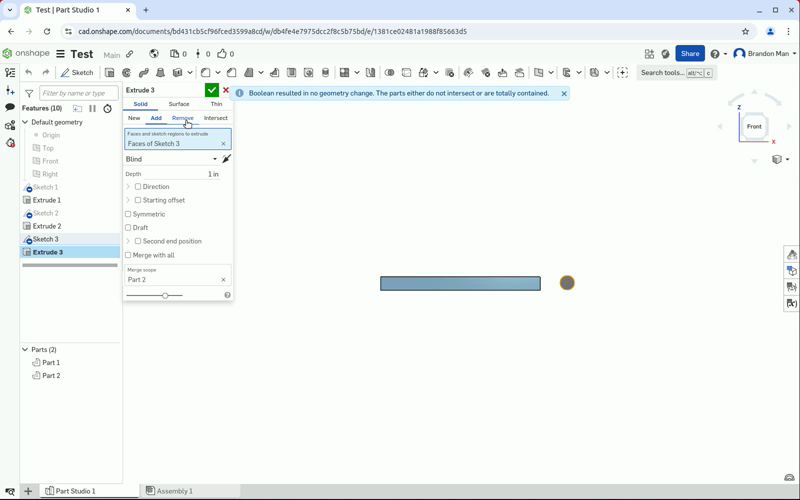
click(186, 120)
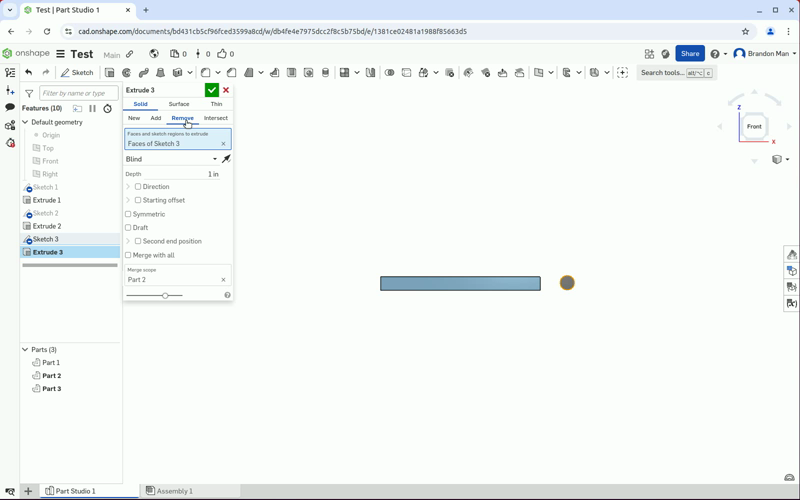
key(tab, 4)
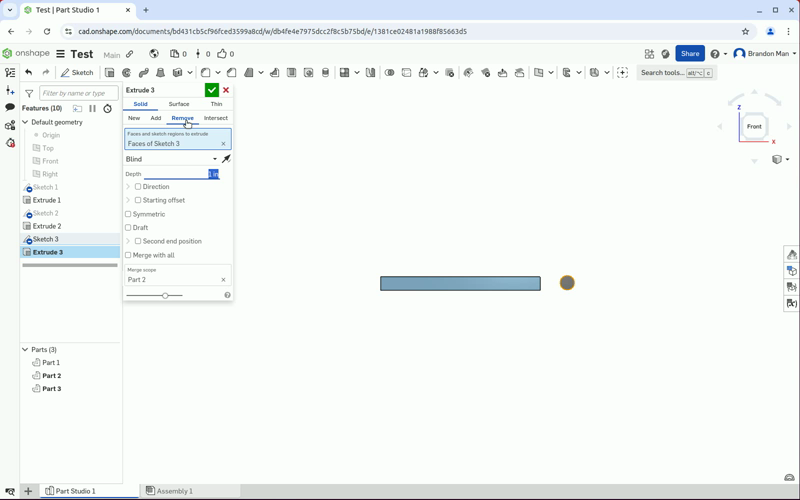
text(5.296)
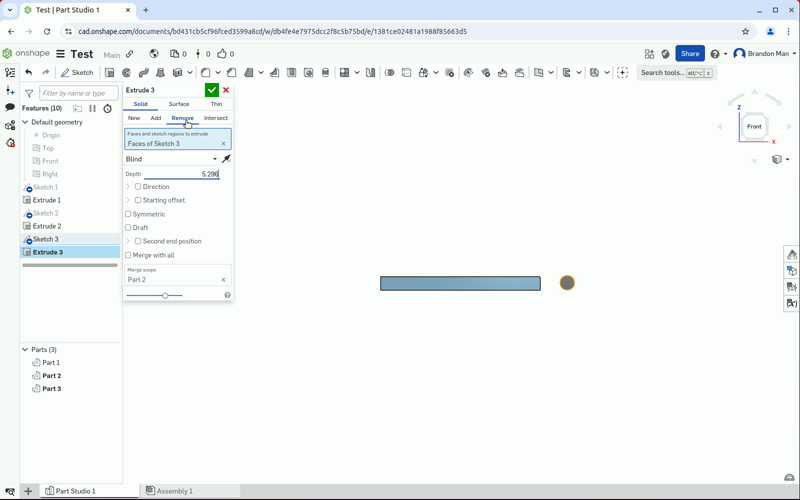
key(tab, 3)
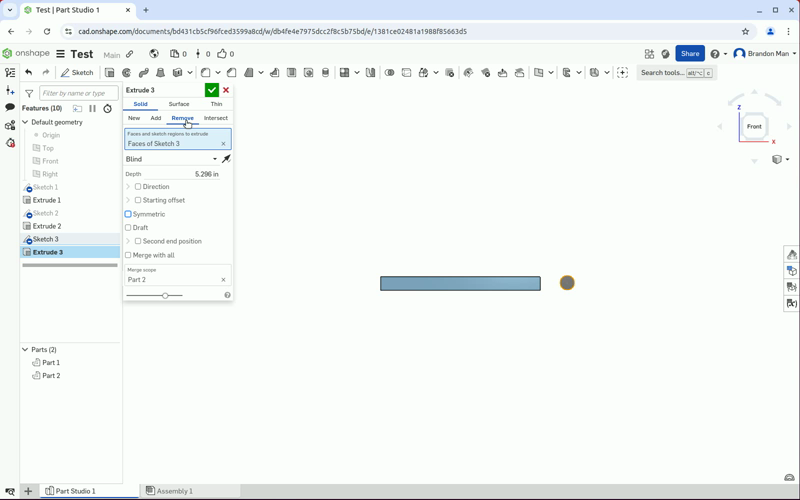
key(space)
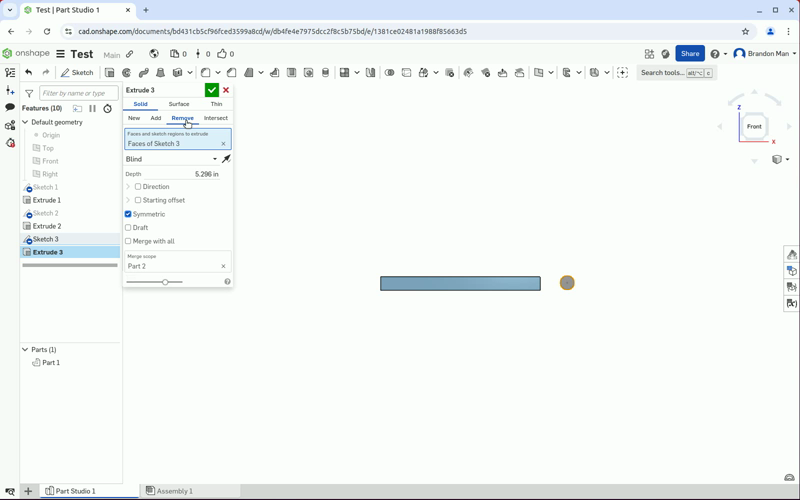
key(tab, 2)
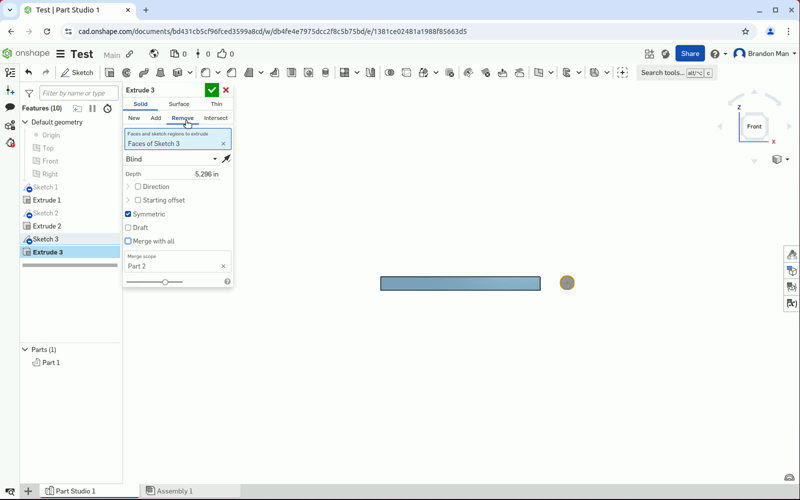
key(space)
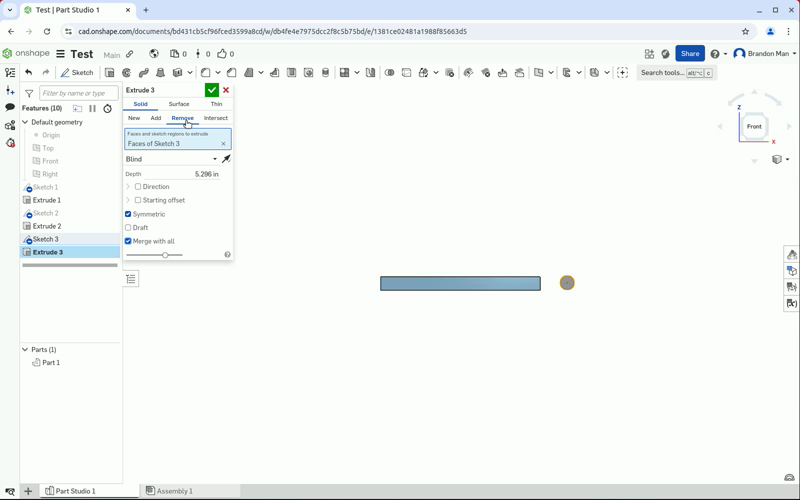
key(enter)
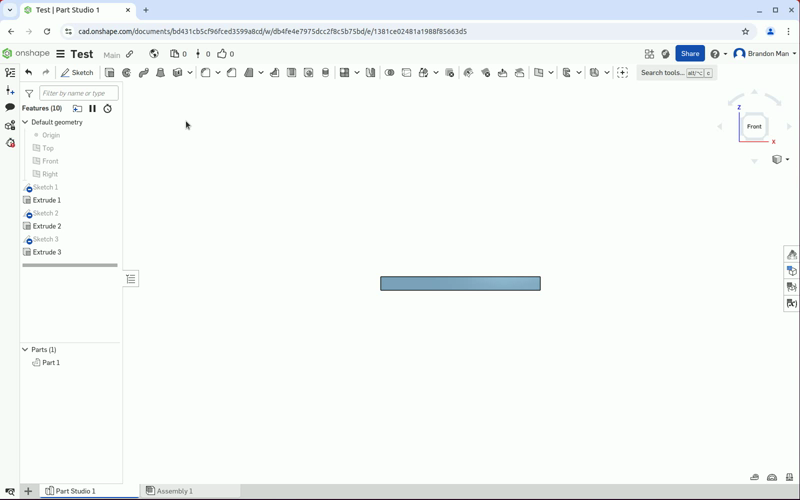
key(shift+h)
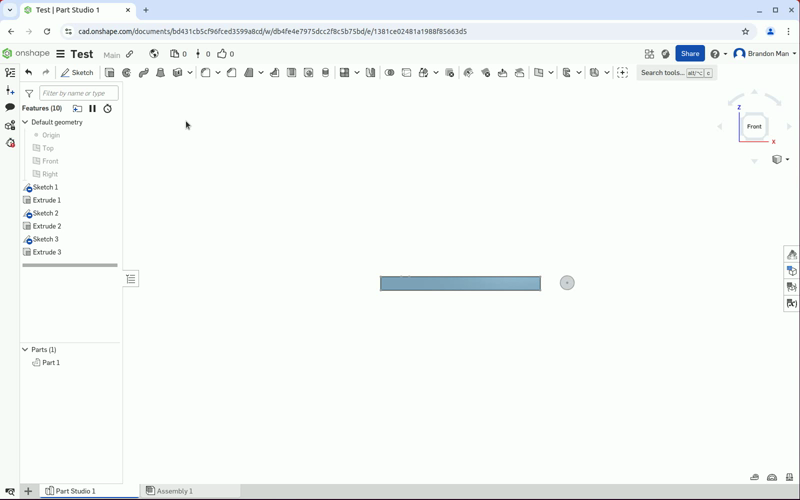
key(shift+h)
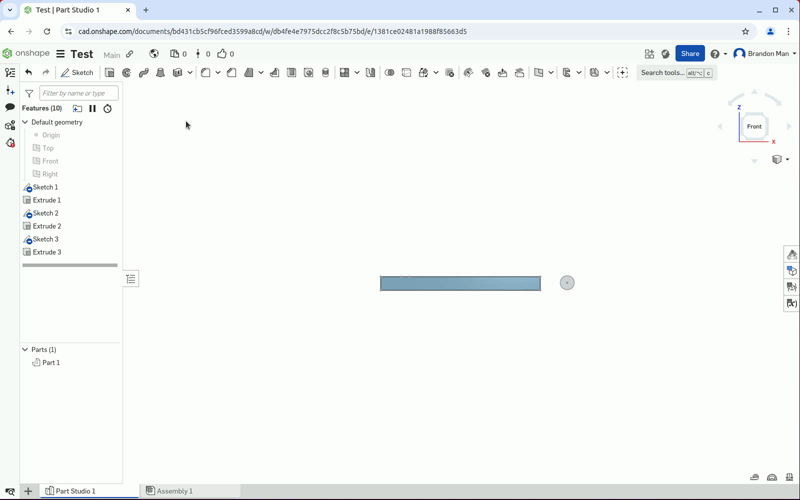
key(shift+7)
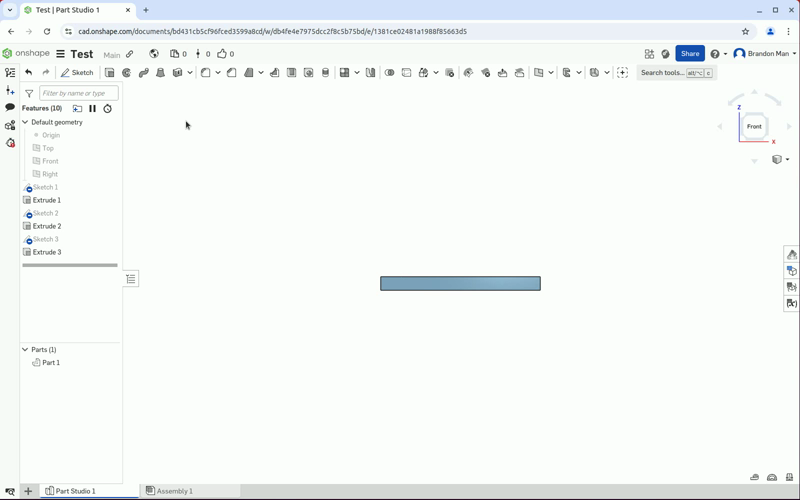
key(left, 2)
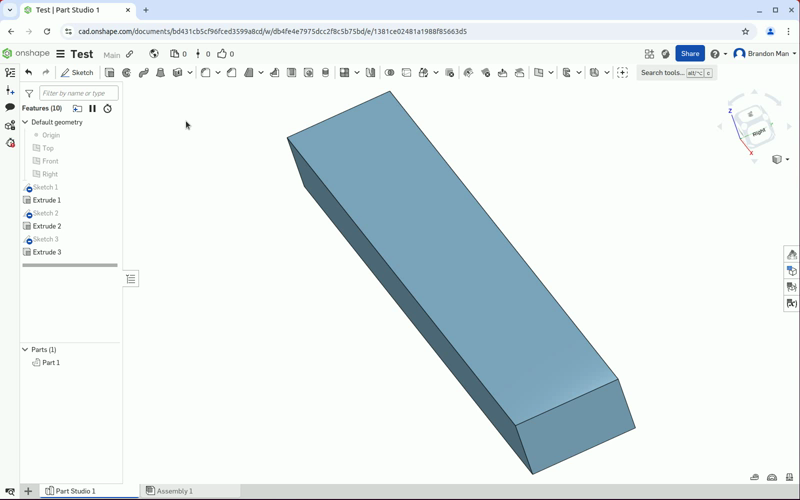
key(down, 2)
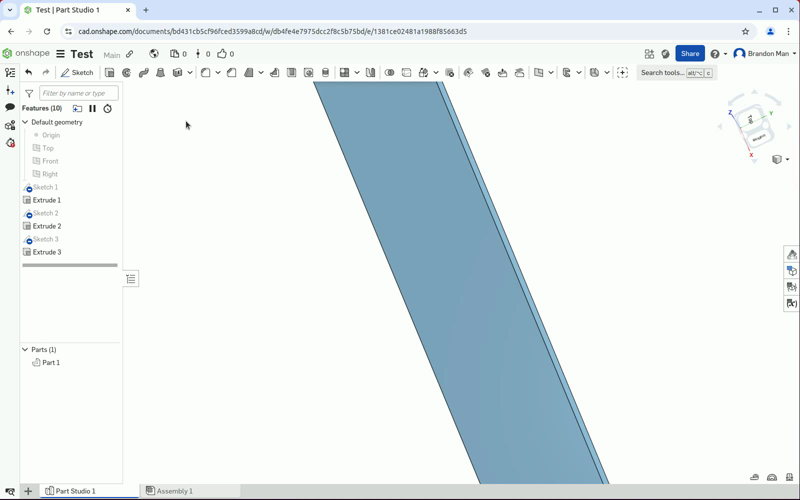
key(up, 2)
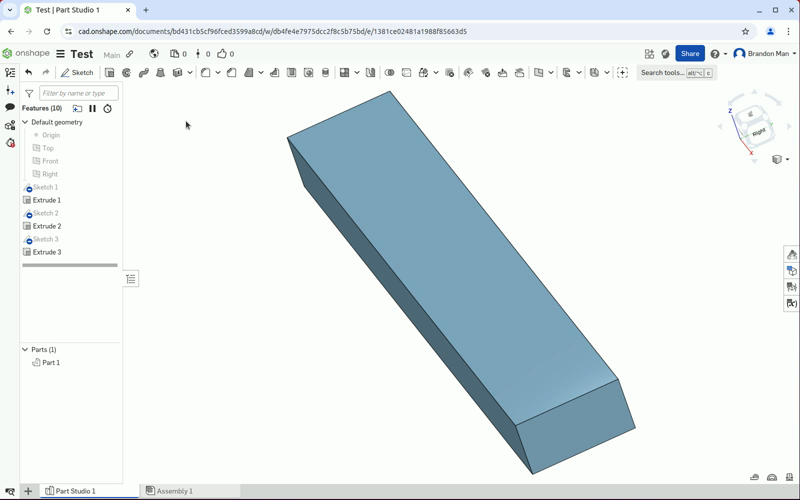
key(right, 2)
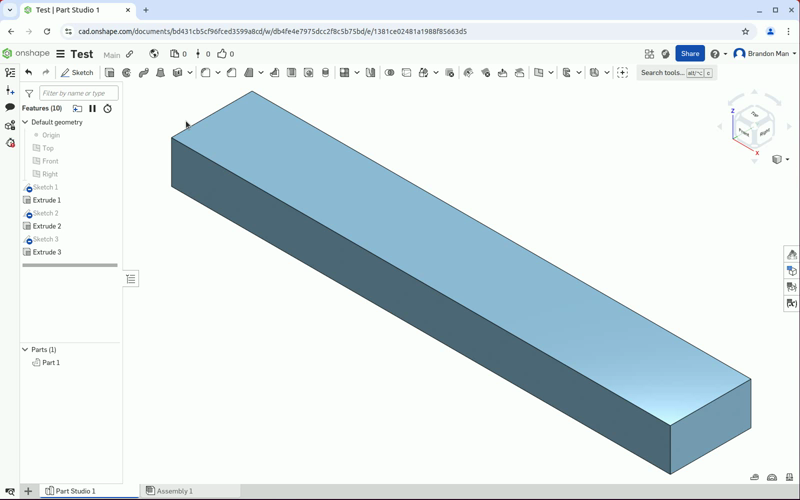
mouse_move(73, 189)
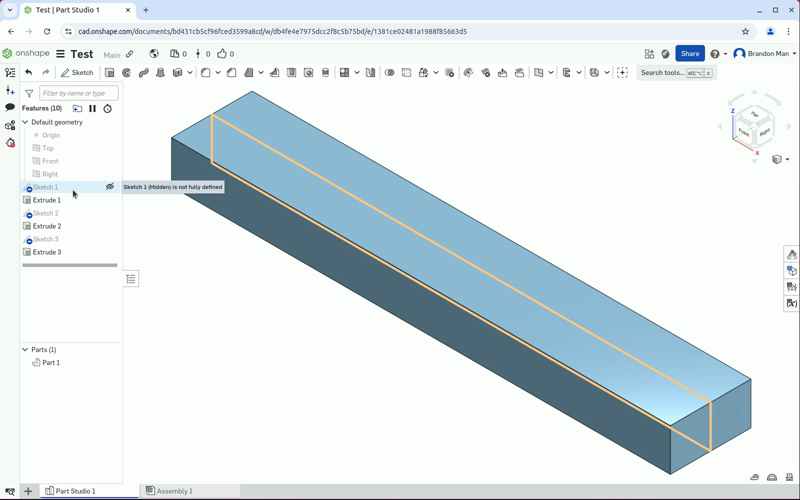
click(73, 189)